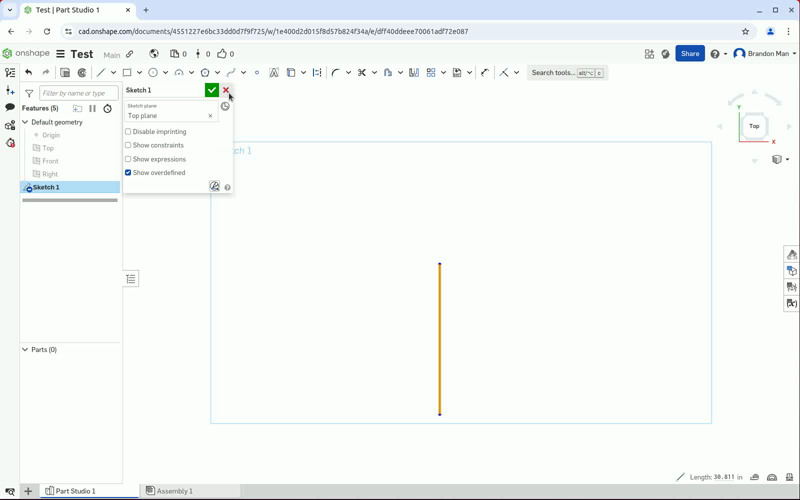
key(shift+h)
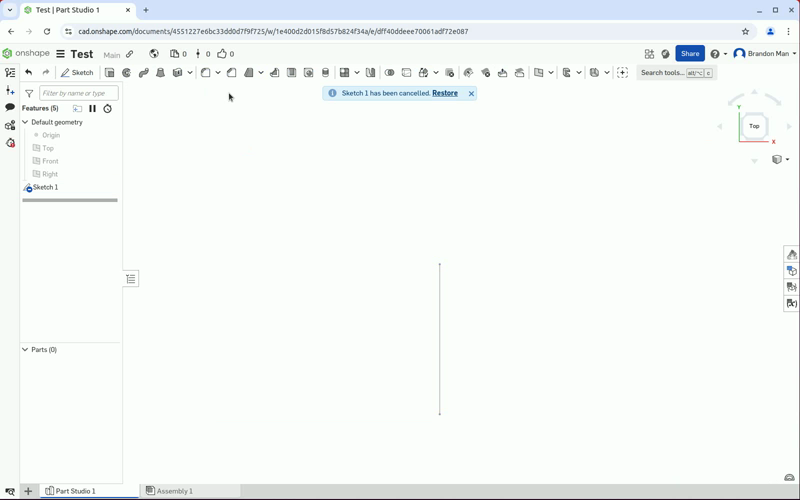
key(shift+s)
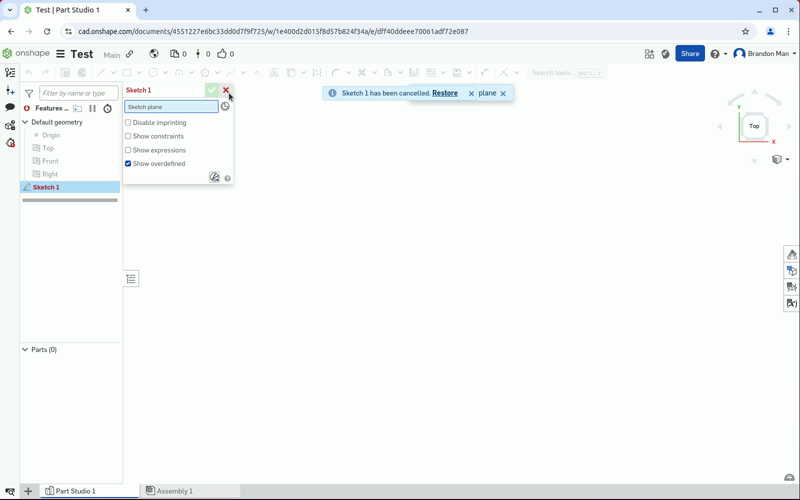
mouse_move(73, 150)
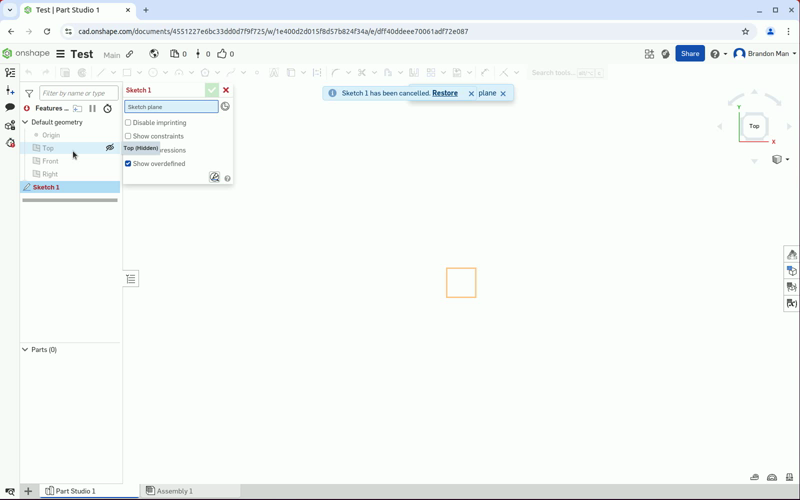
click(73, 150)
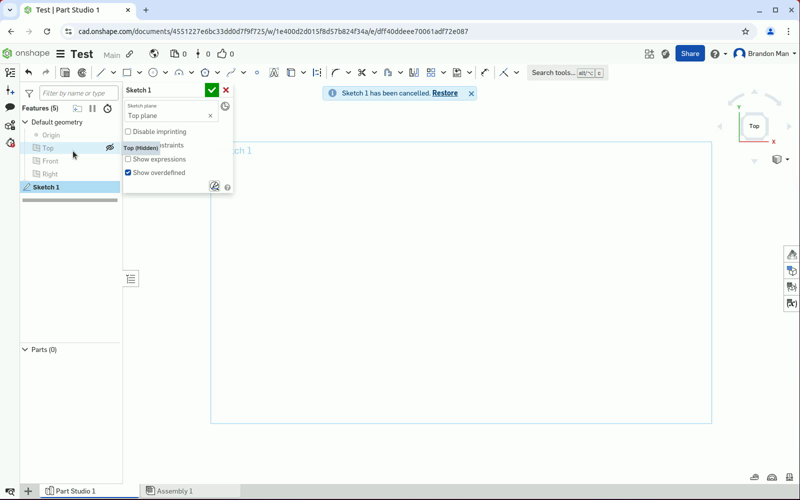
mouse_move(73, 352)
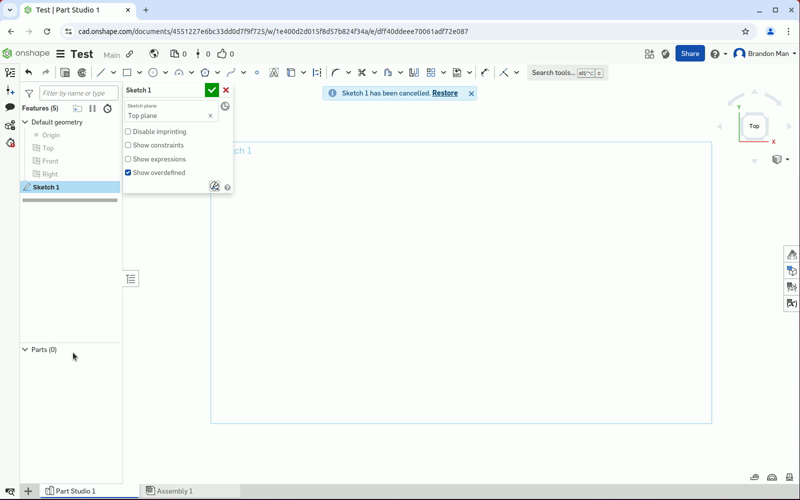
key(y)
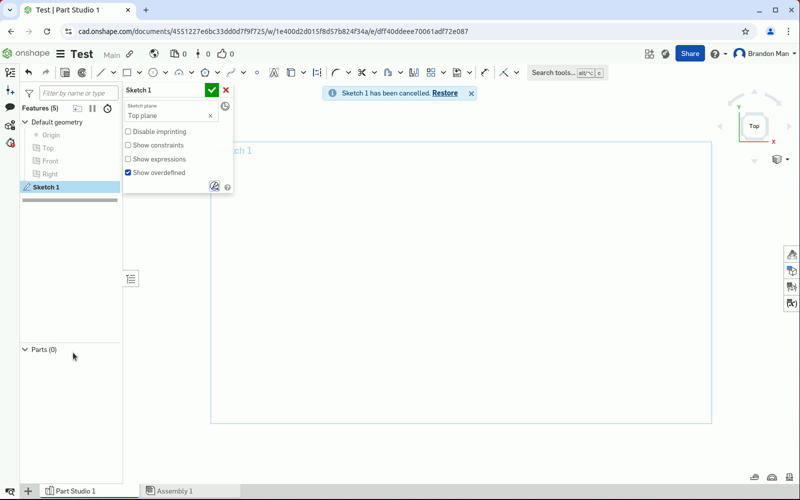
key(l)
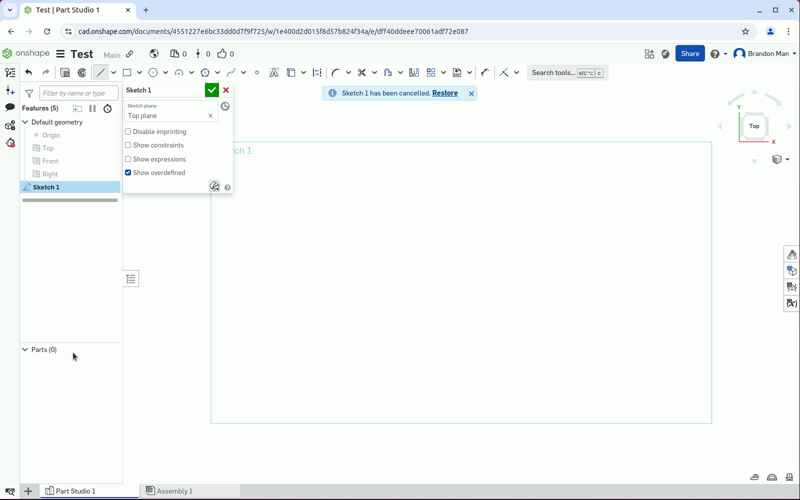
key_down(shift)
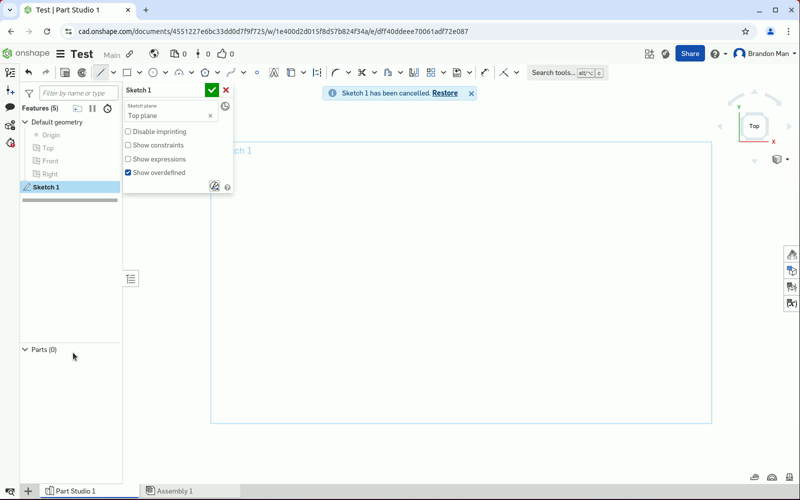
mouse_move(363, 363)
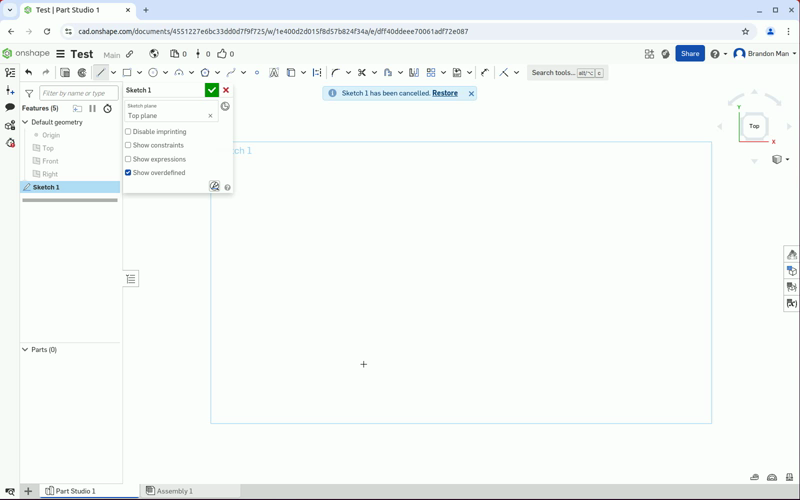
click(363, 363)
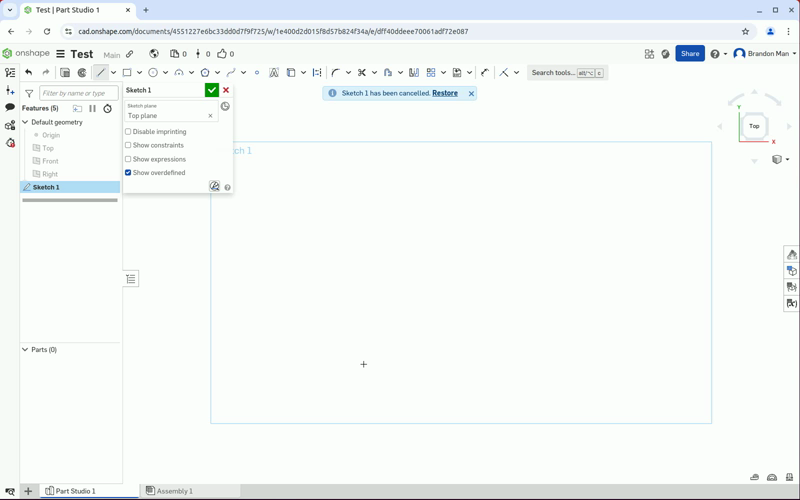
key_up(shift)
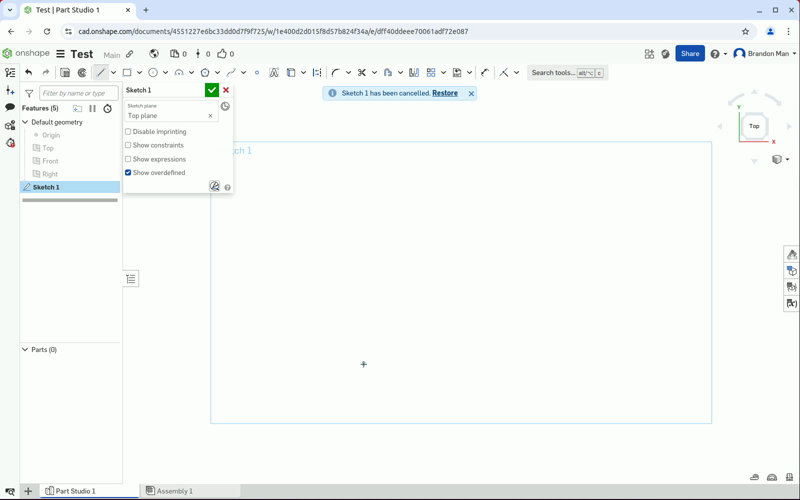
key_down(shift)
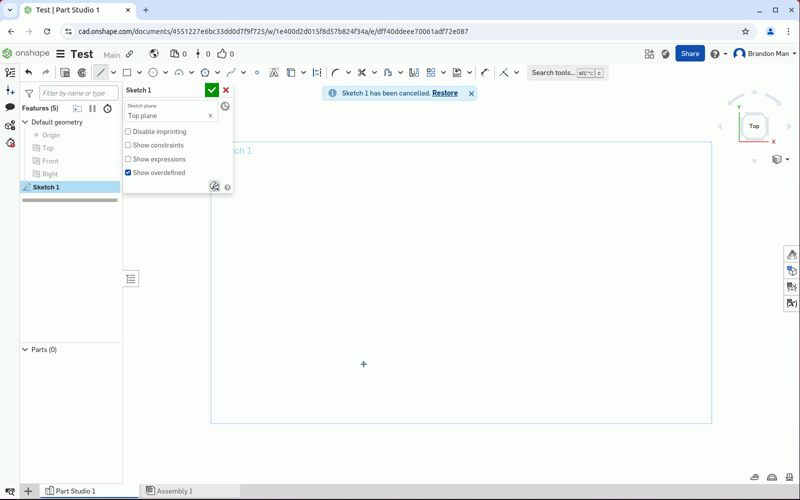
mouse_move(572, 363)
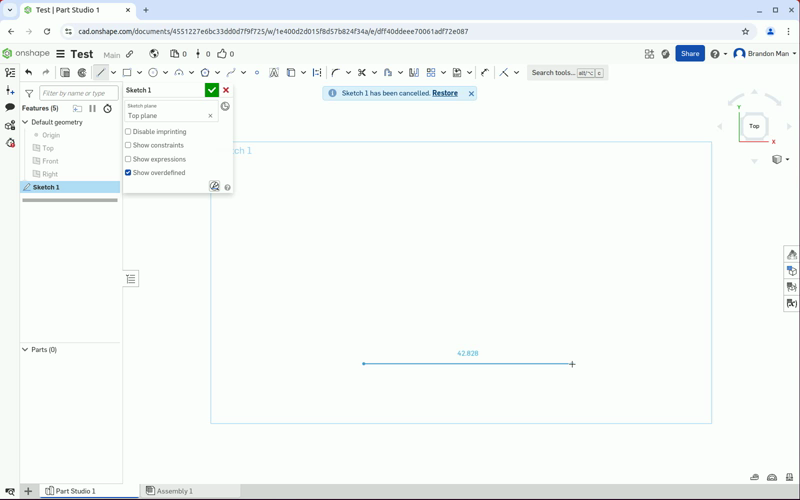
click(572, 363)
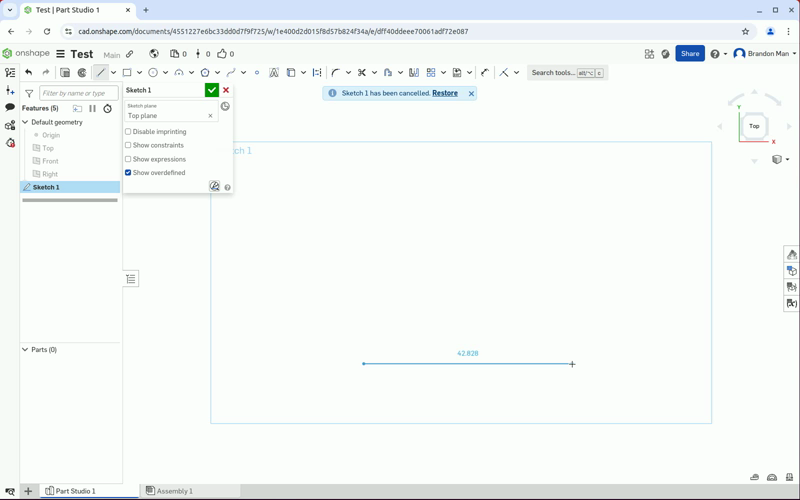
key_up(shift)
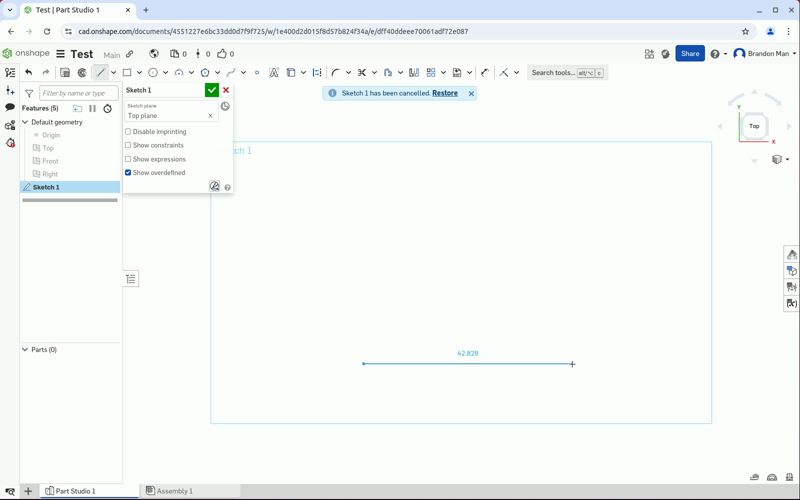
key_down(shift)
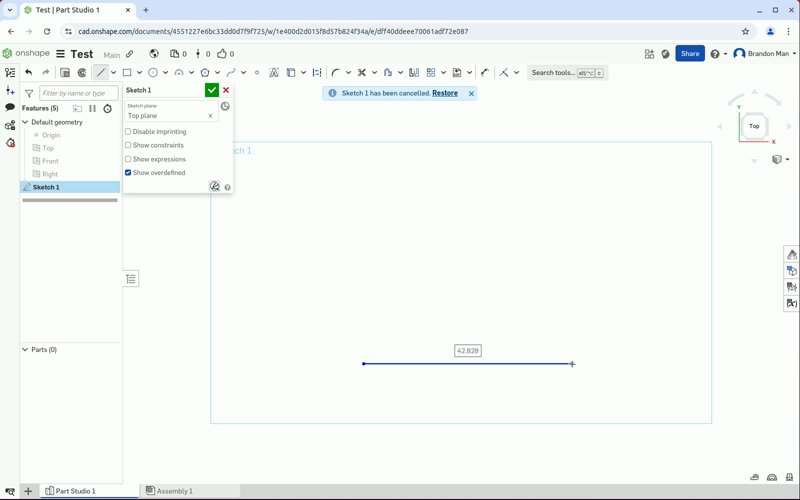
mouse_move(572, 225)
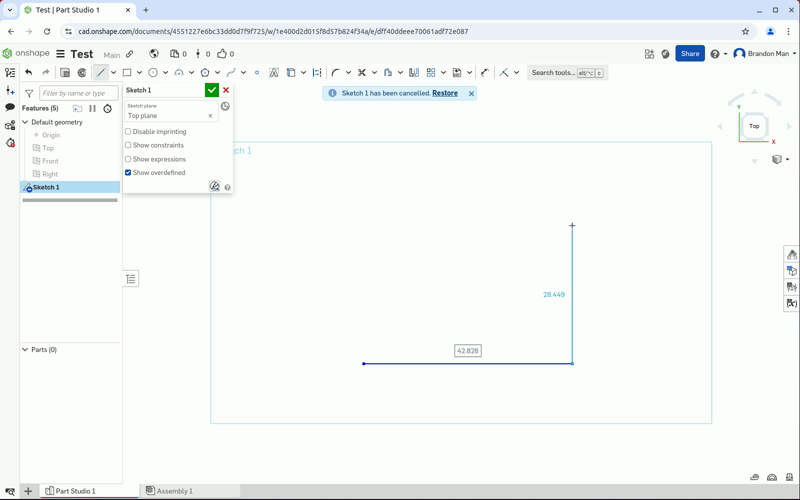
click(572, 225)
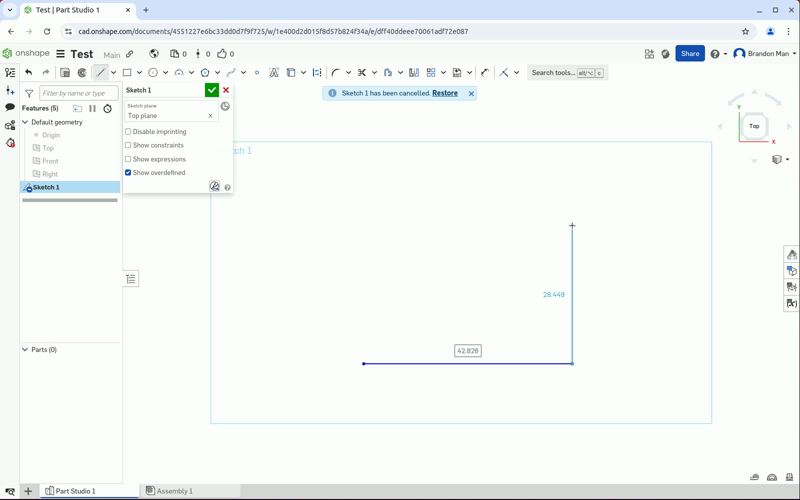
key_up(shift)
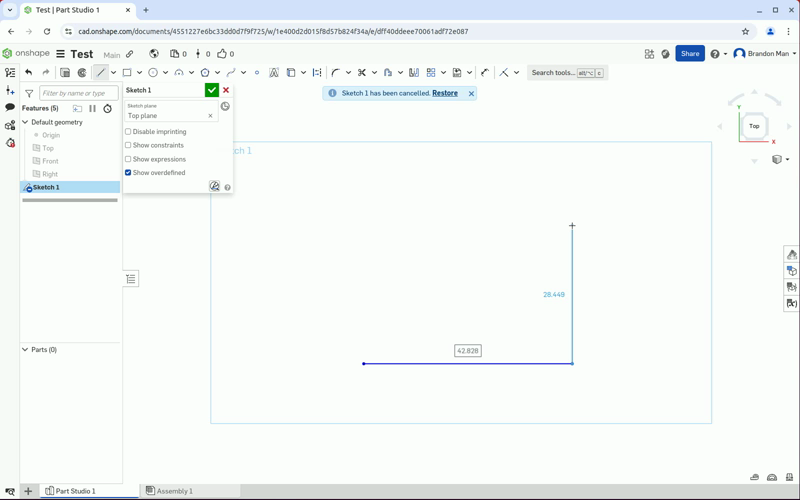
key_down(shift)
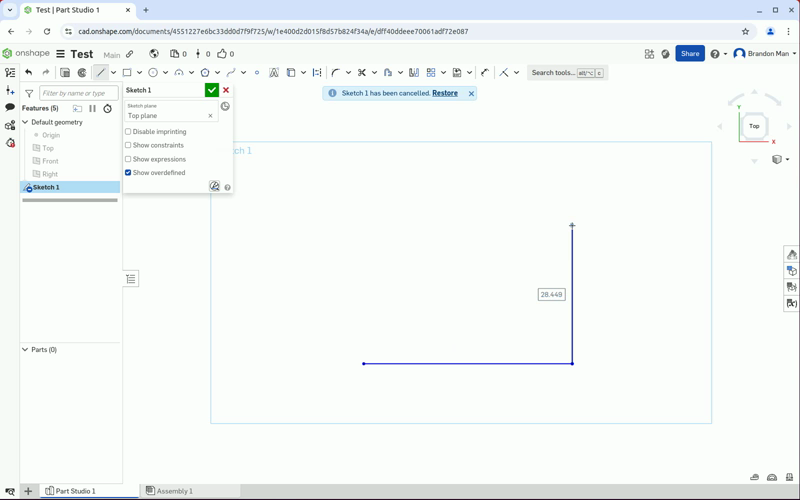
mouse_move(363, 225)
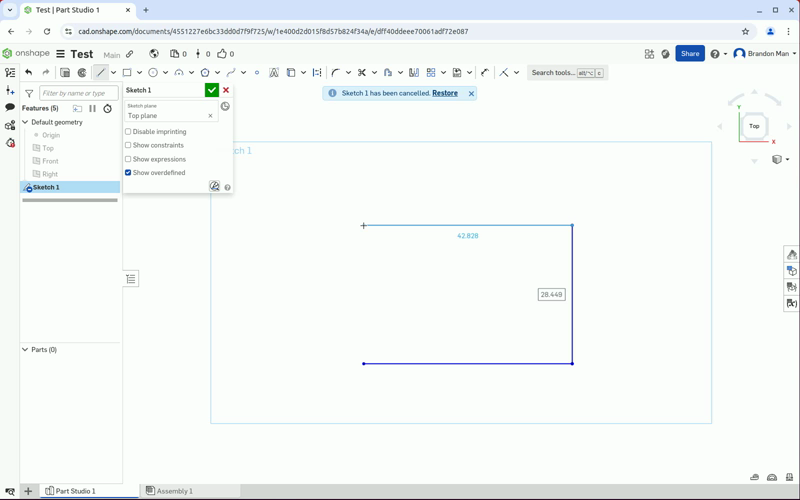
click(363, 225)
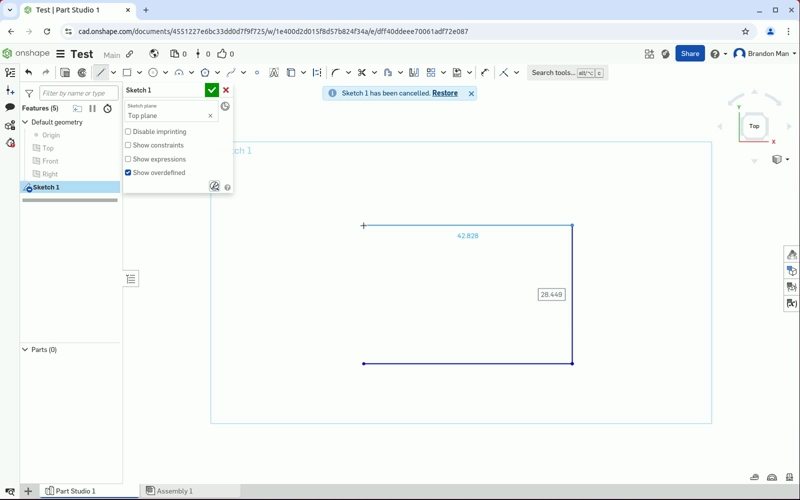
key_up(shift)
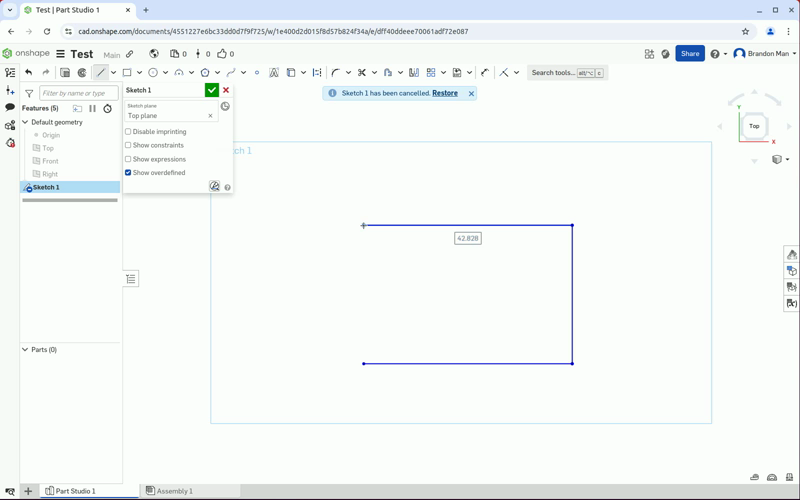
key_down(shift)
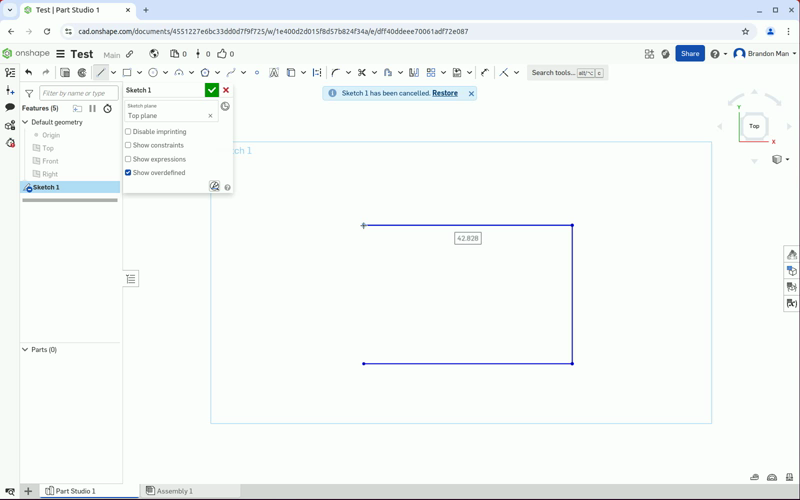
mouse_move(363, 363)
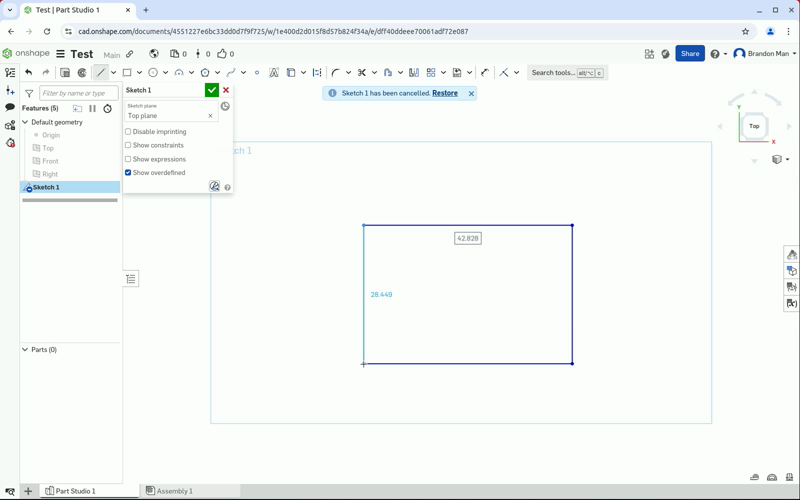
key_up(shift)
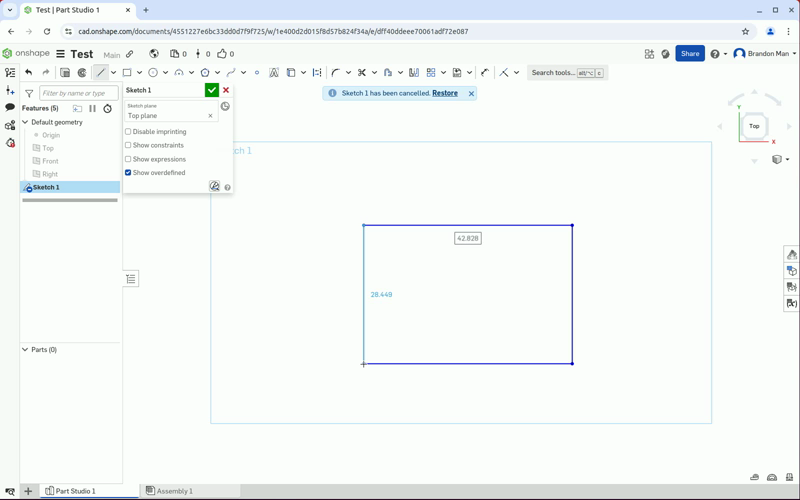
click(363, 363)
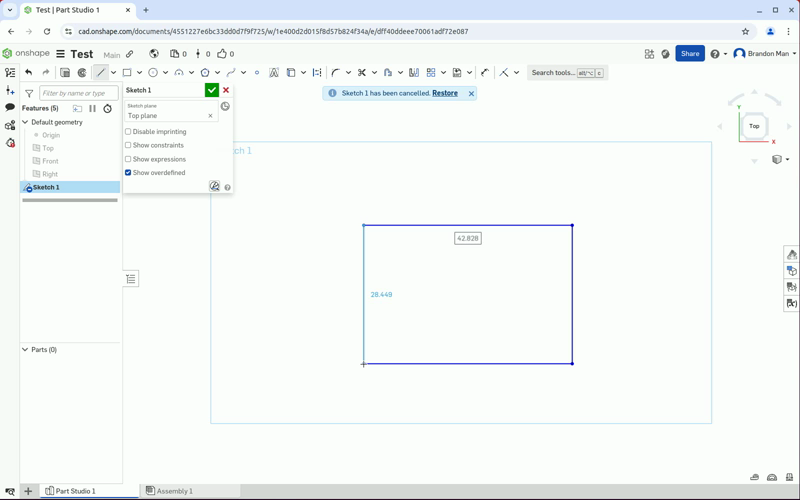
key(esc)
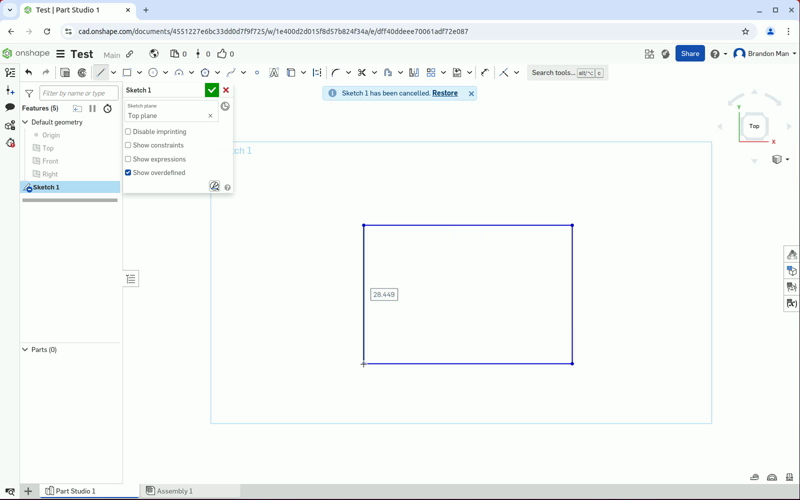
mouse_move(435, 275)
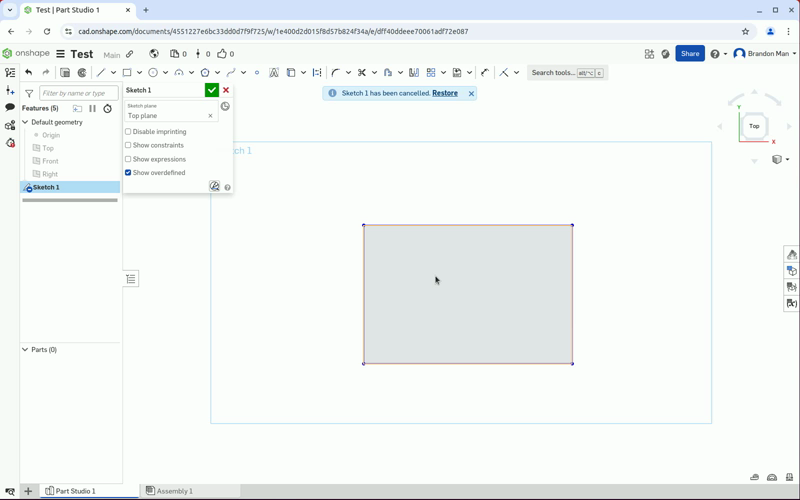
click(435, 275)
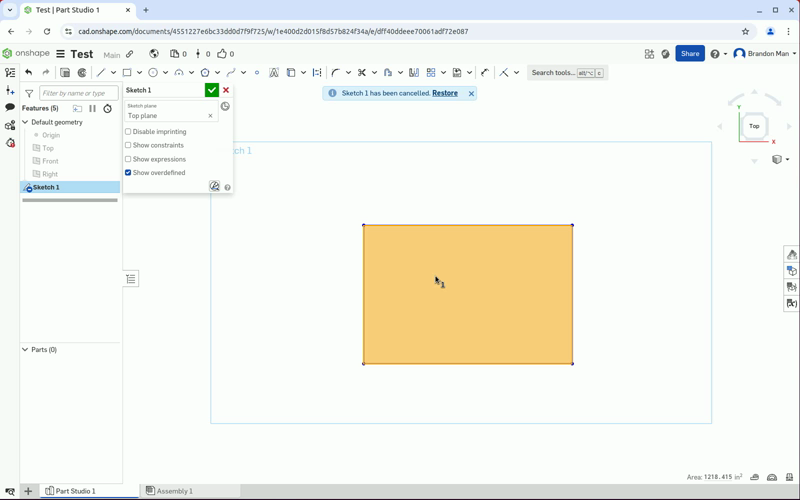
mouse_move(73, 352)
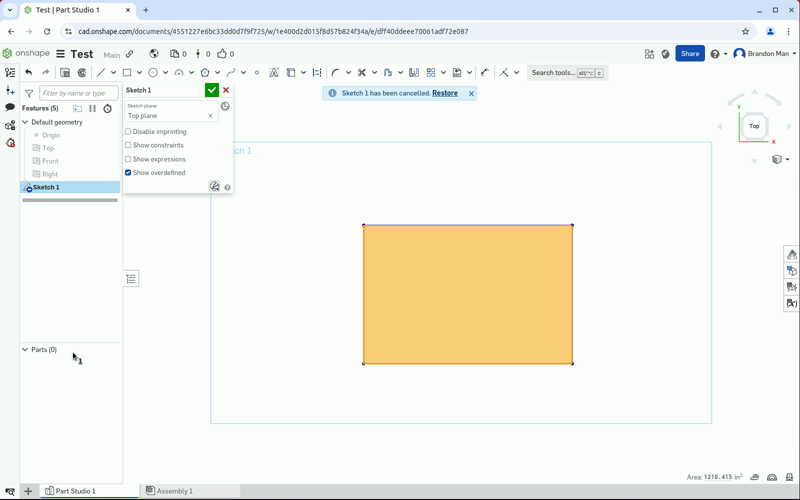
key(shift+y)
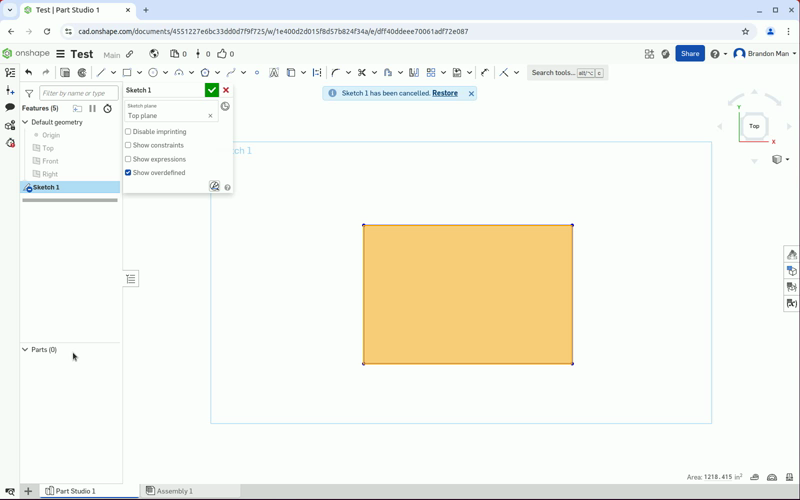
key(shift+e)
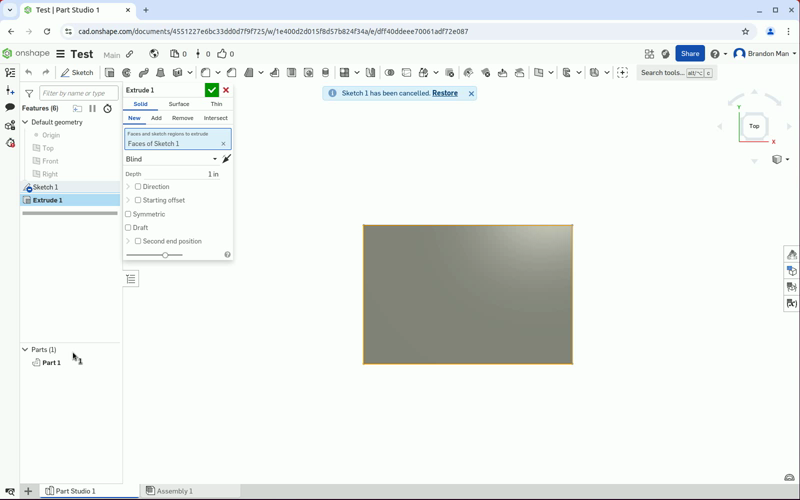
mouse_move(143, 106)
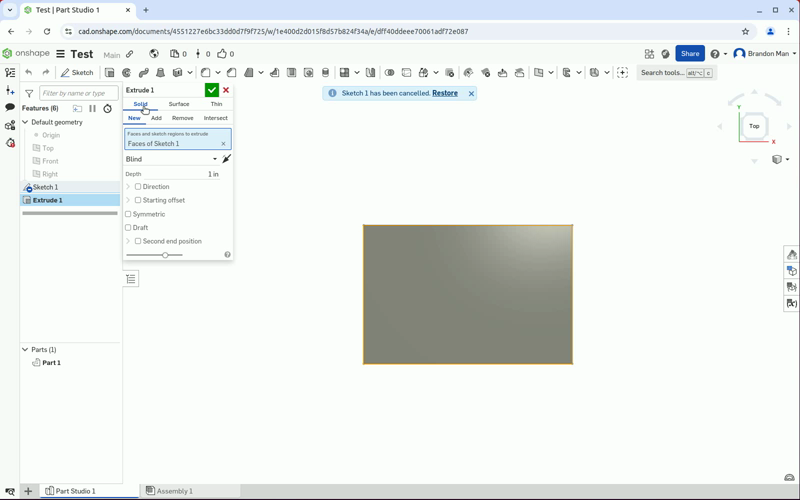
click(143, 106)
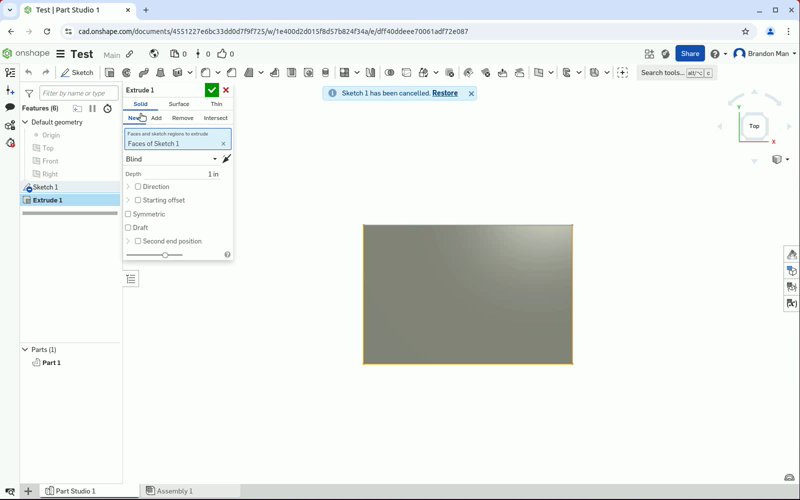
mouse_move(137, 120)
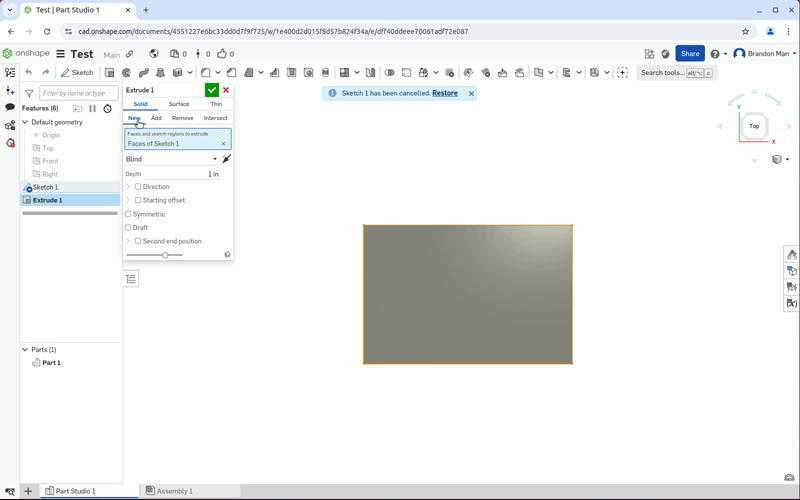
click(137, 120)
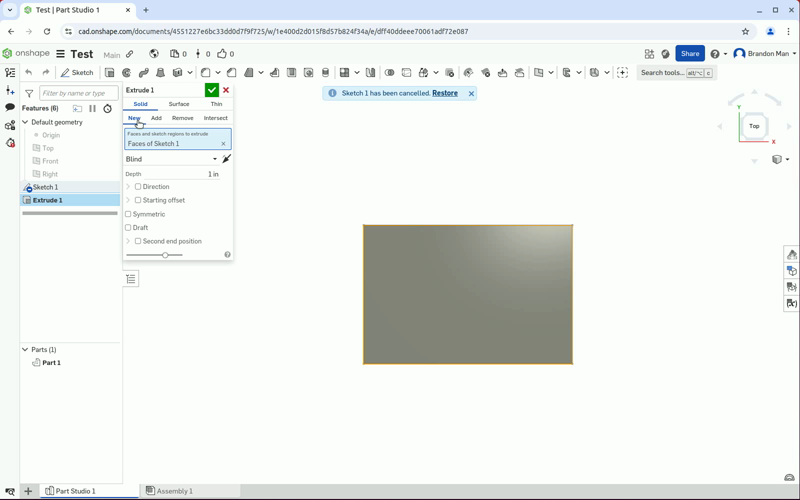
key(tab, 4)
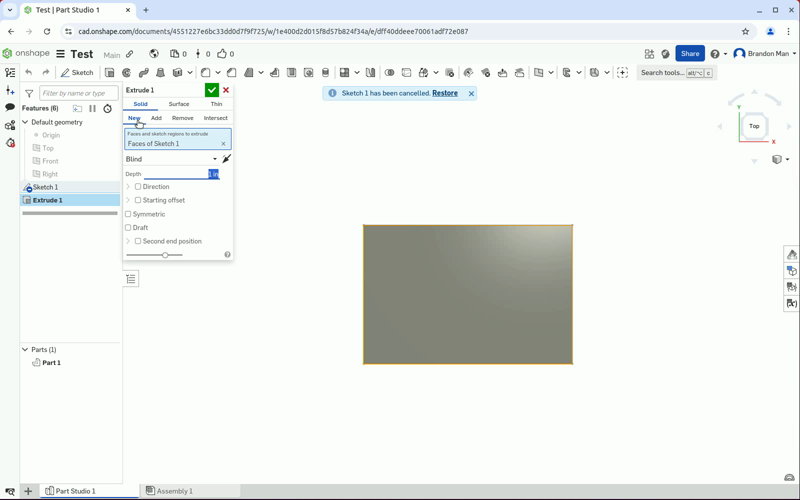
text(8.906)
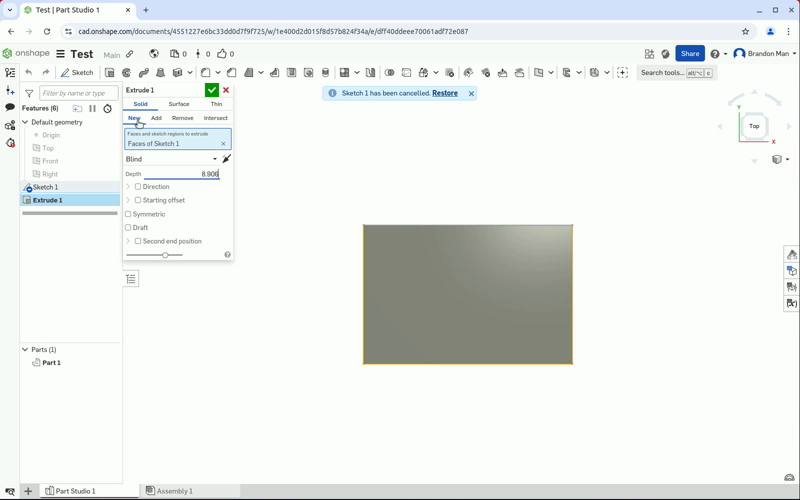
key(enter)
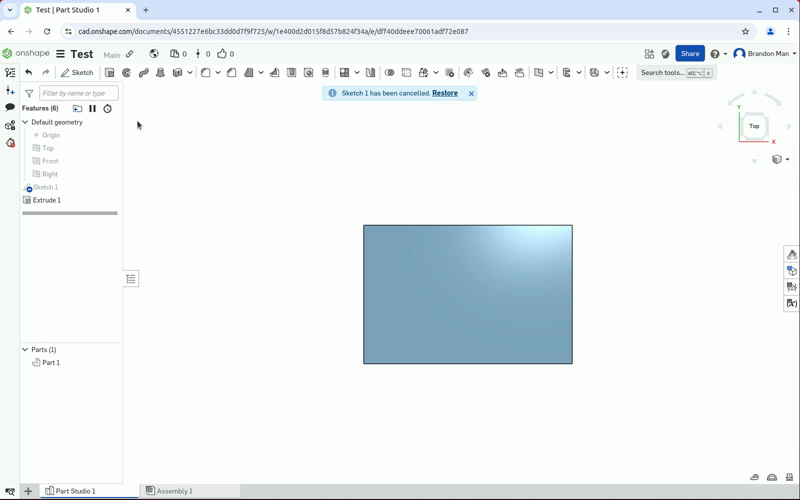
key(shift+h)
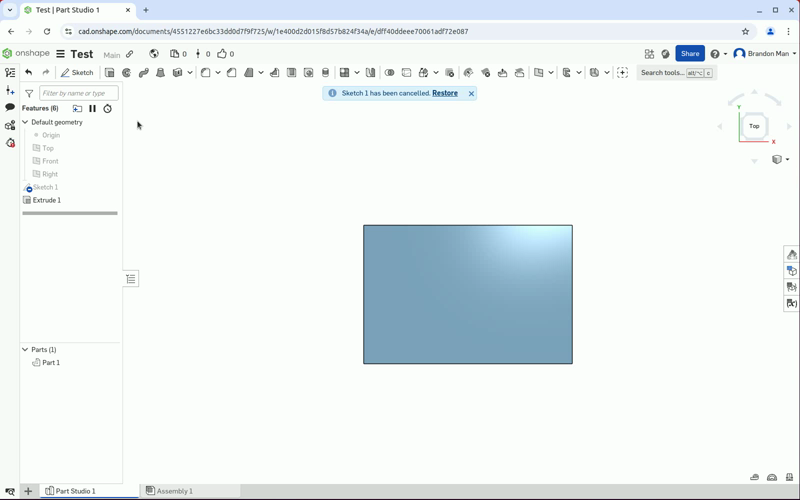
key(shift+h)
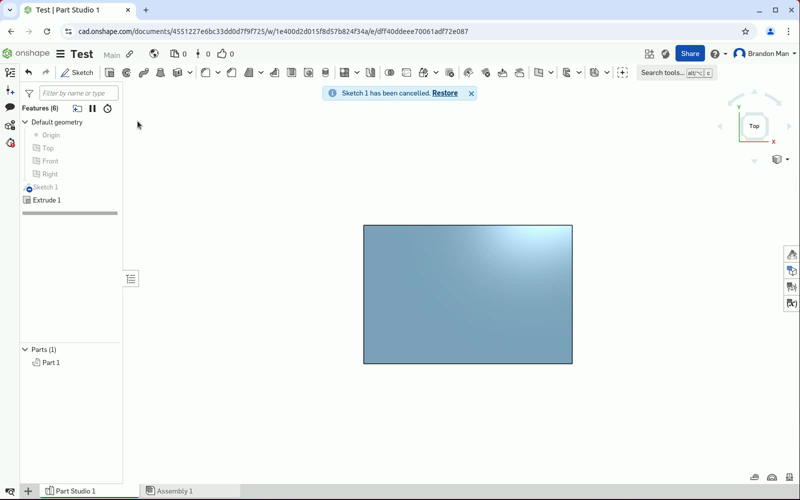
mouse_move(73, 189)
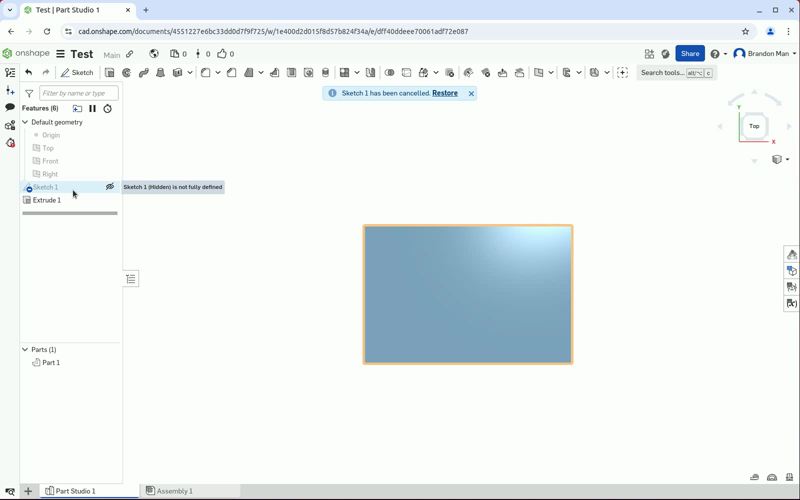
click(73, 189)
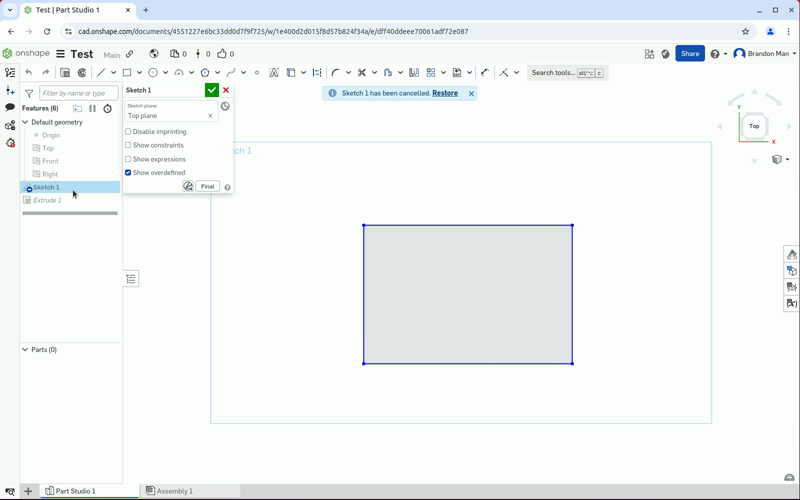
mouse_move(229, 92)
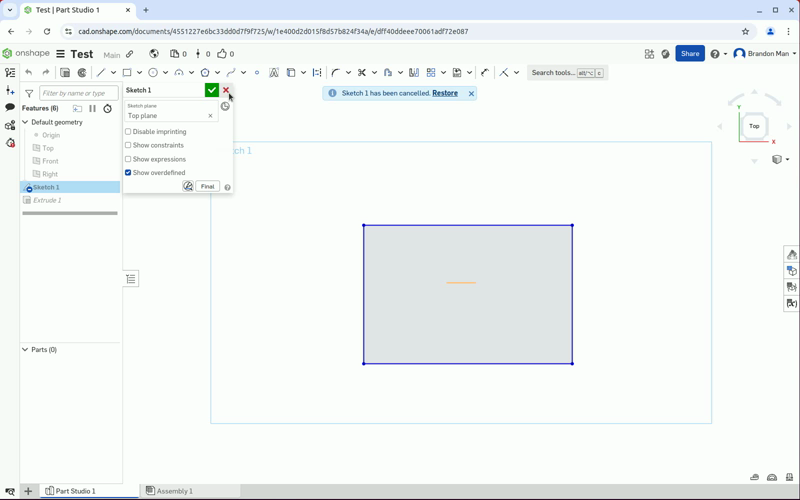
click(229, 92)
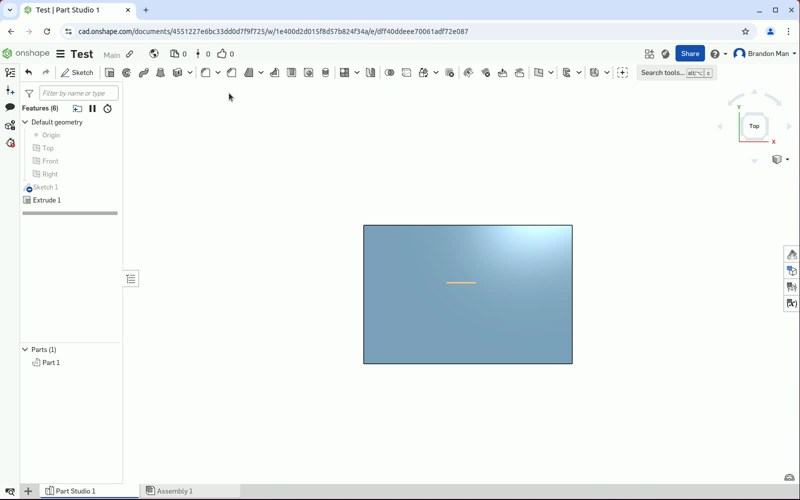
mouse_move(73, 352)
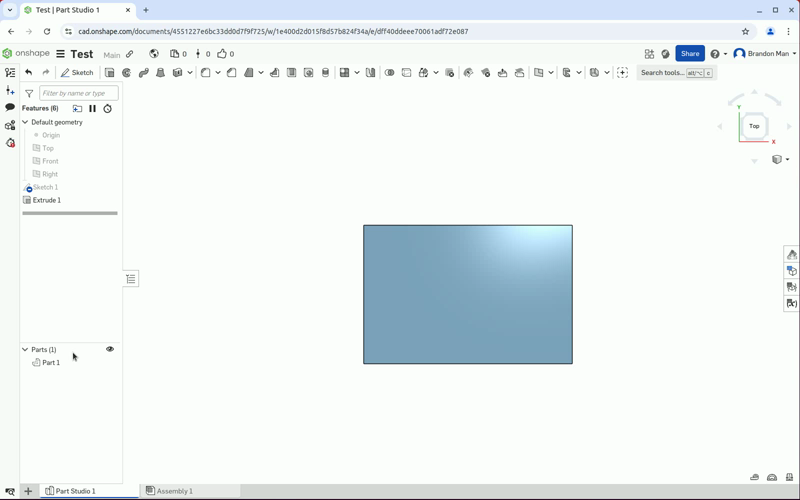
key(y)
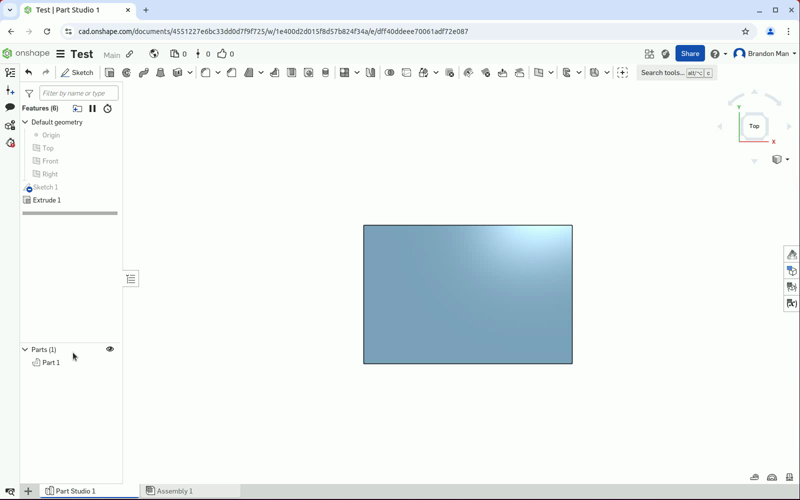
key(shift+p)
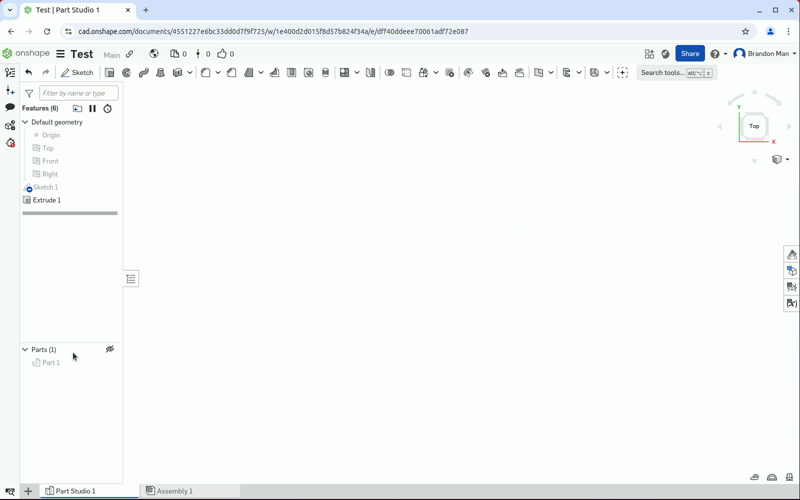
key(space)
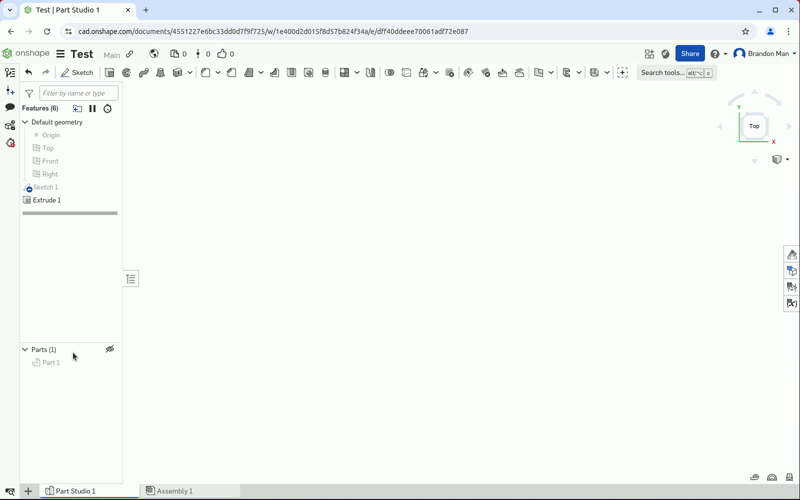
key_down(shift)
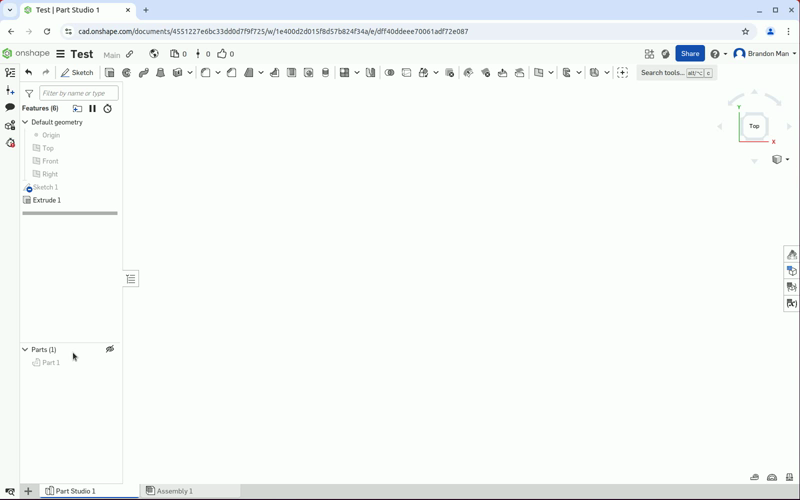
key(up)
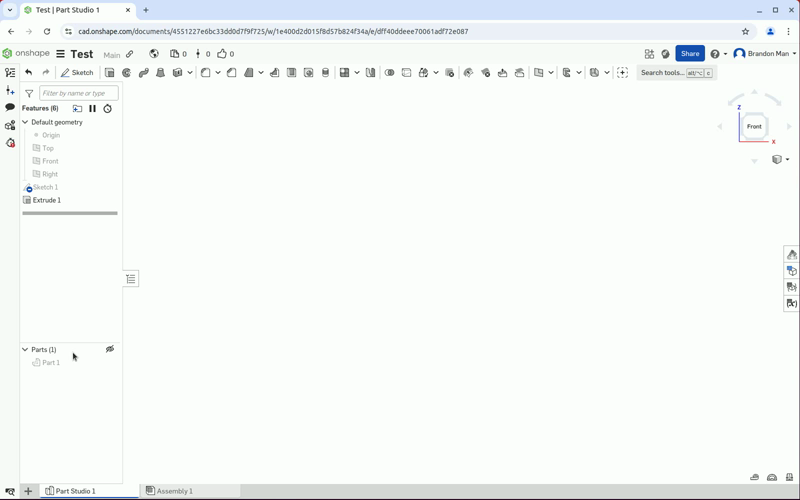
key_up(shift)
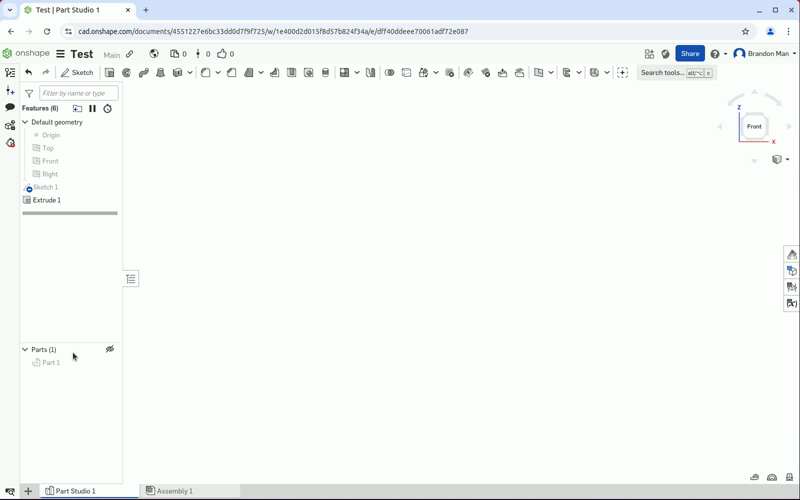
mouse_move(73, 352)
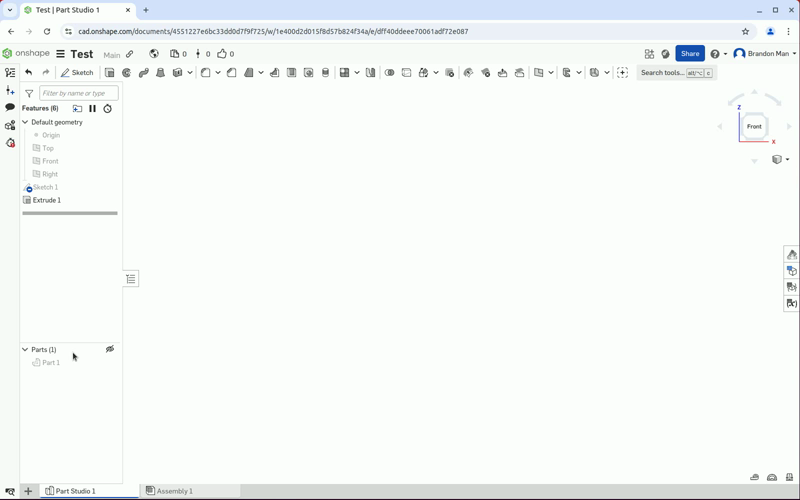
key(shift+y)
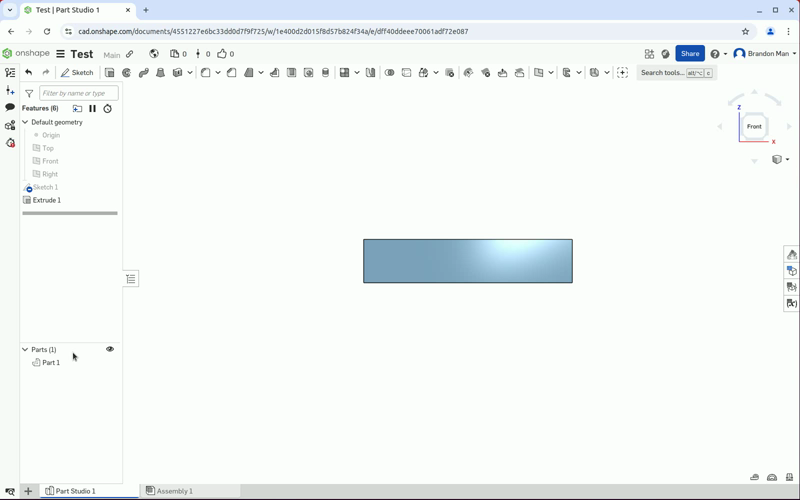
mouse_move(541, 75)
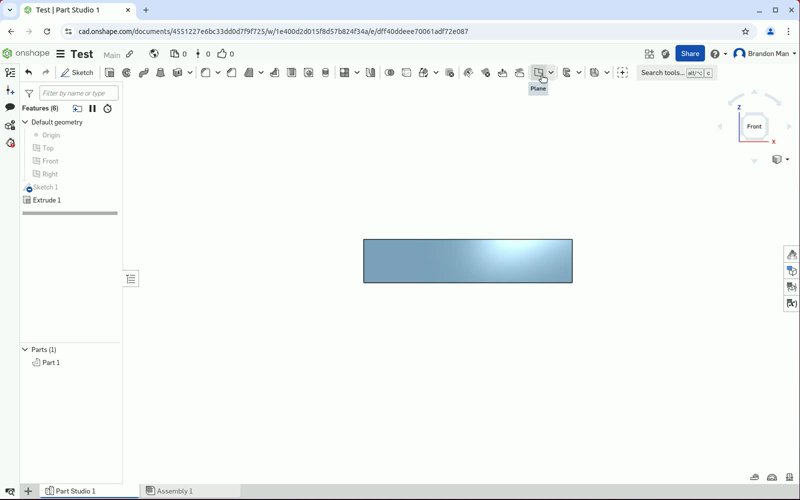
click(541, 75)
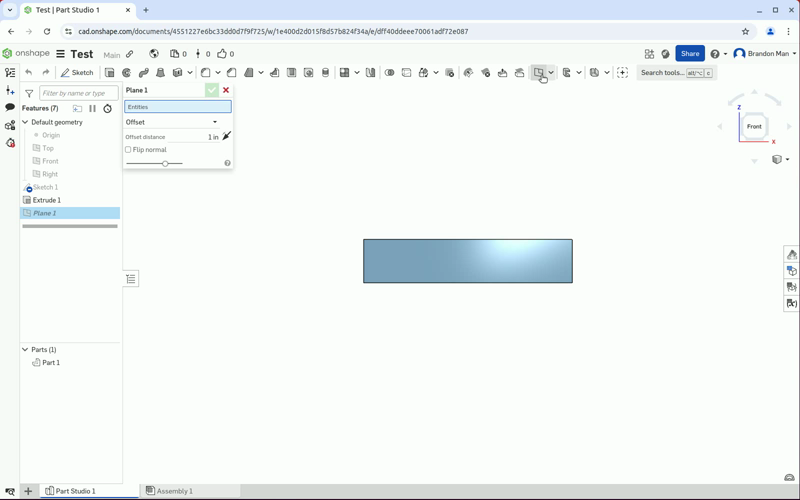
mouse_move(73, 163)
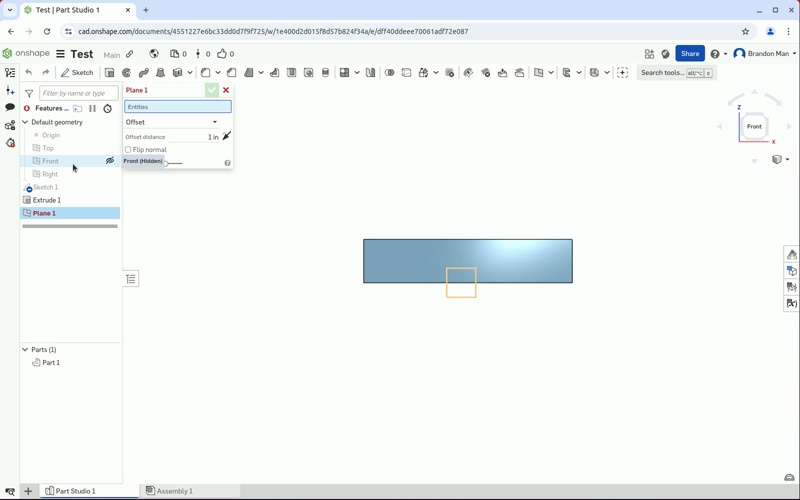
click(73, 163)
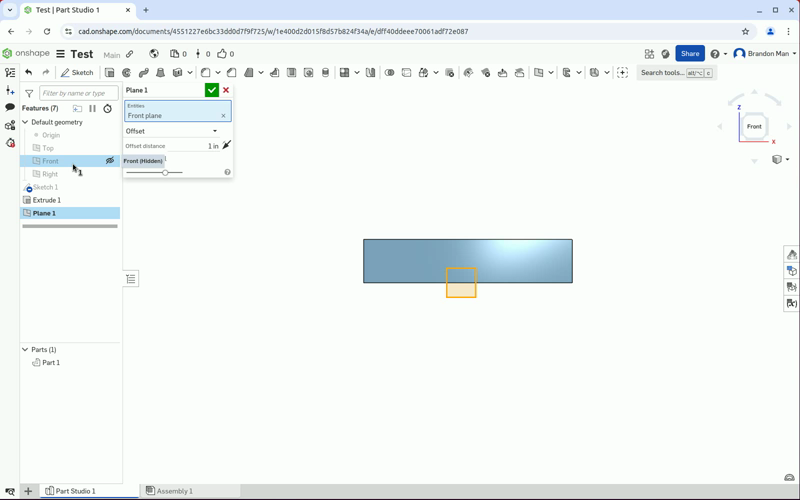
key(tab, 2)
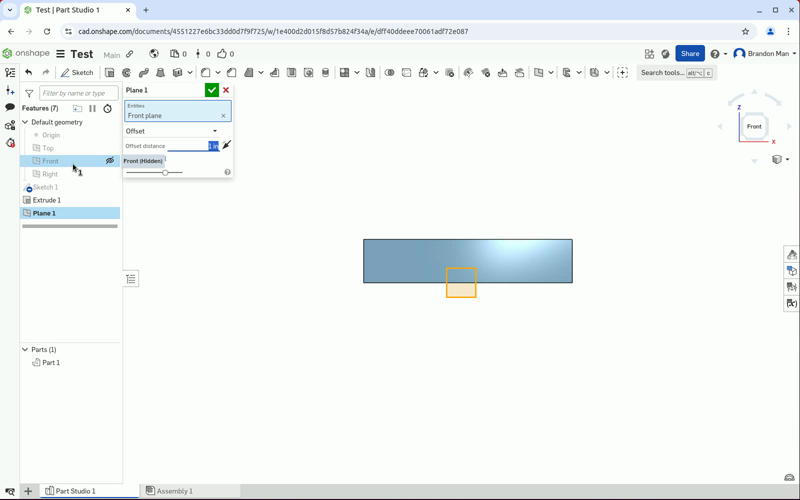
text(16.607)
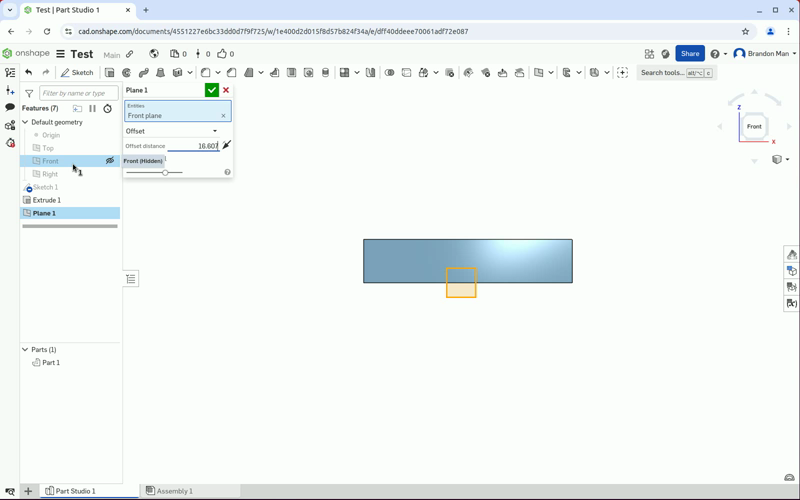
key(enter, 2)
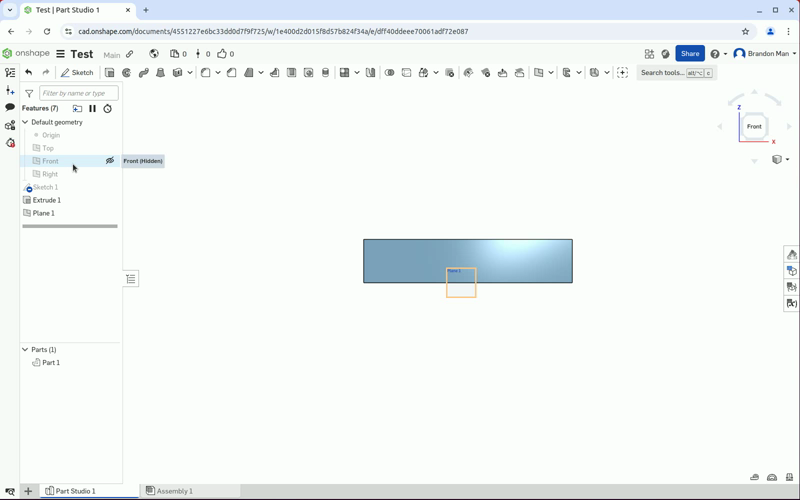
key(shift+s)
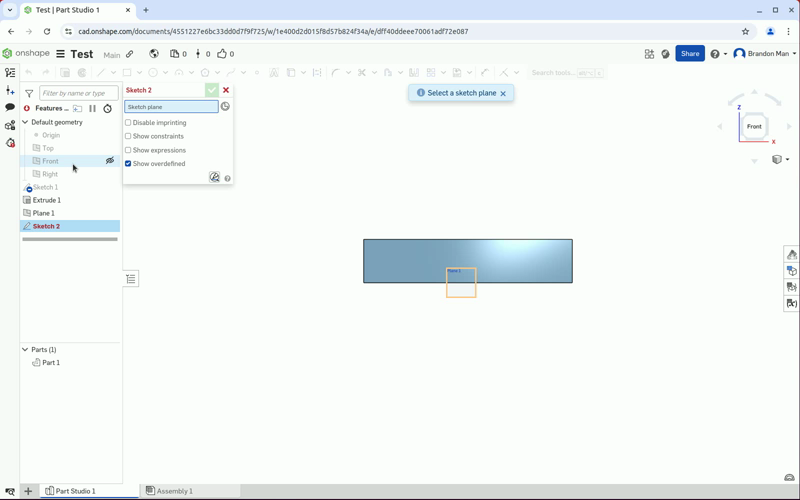
mouse_move(73, 215)
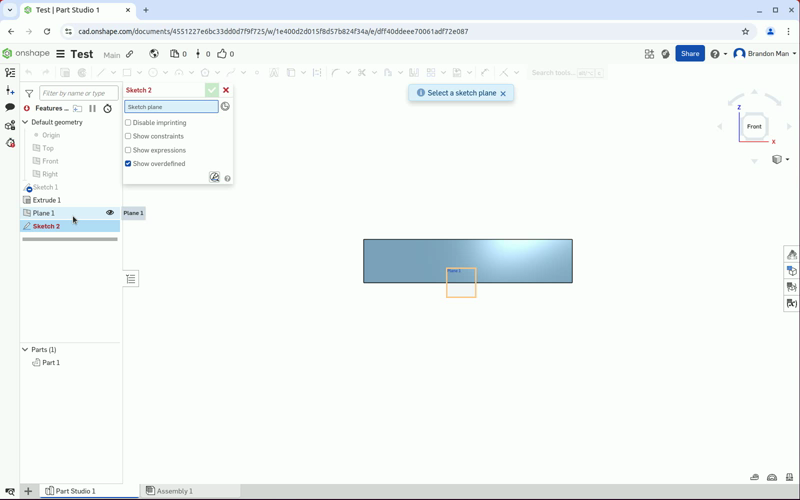
click(73, 215)
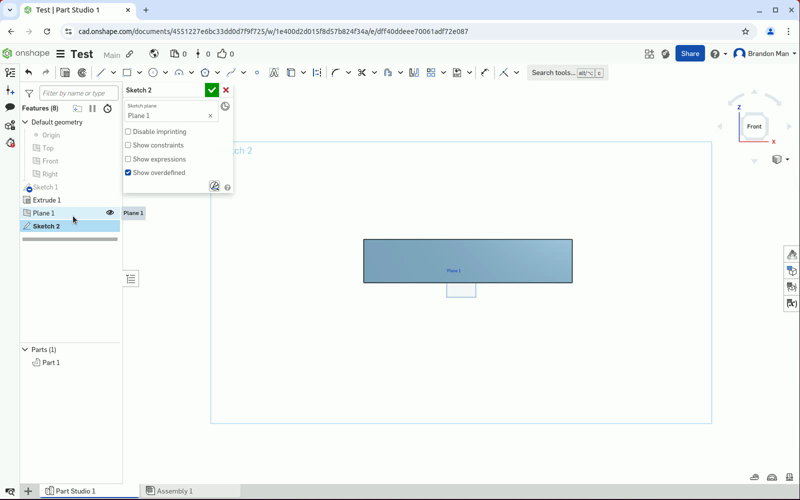
mouse_move(73, 352)
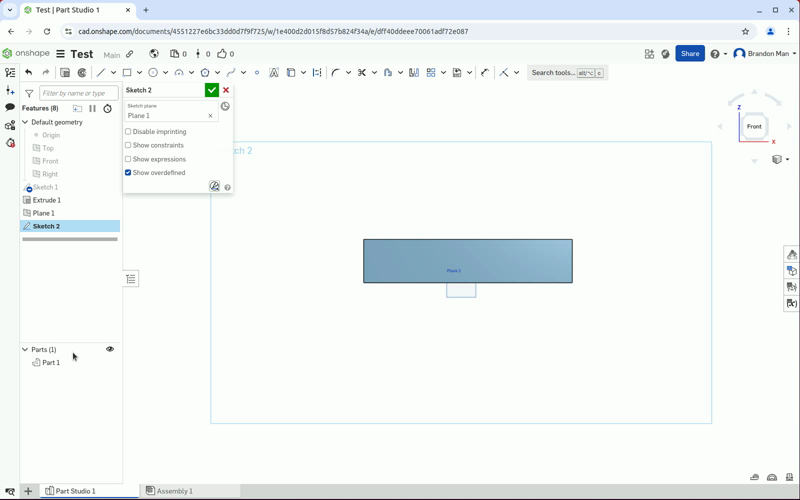
key(y)
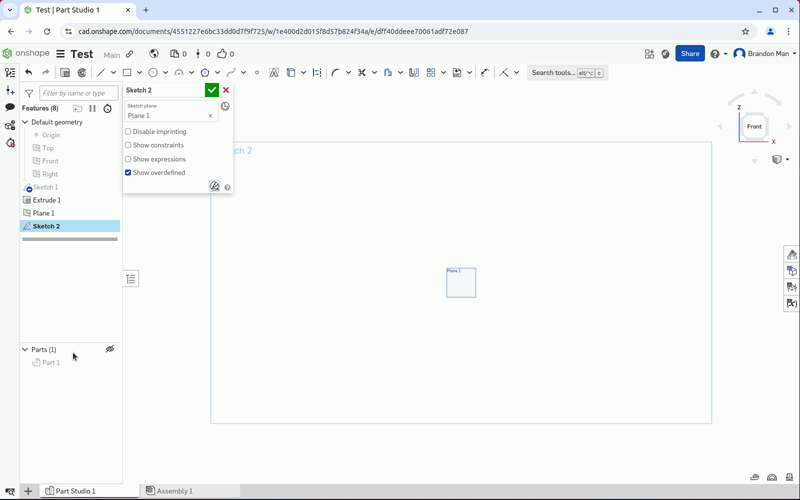
key(l)
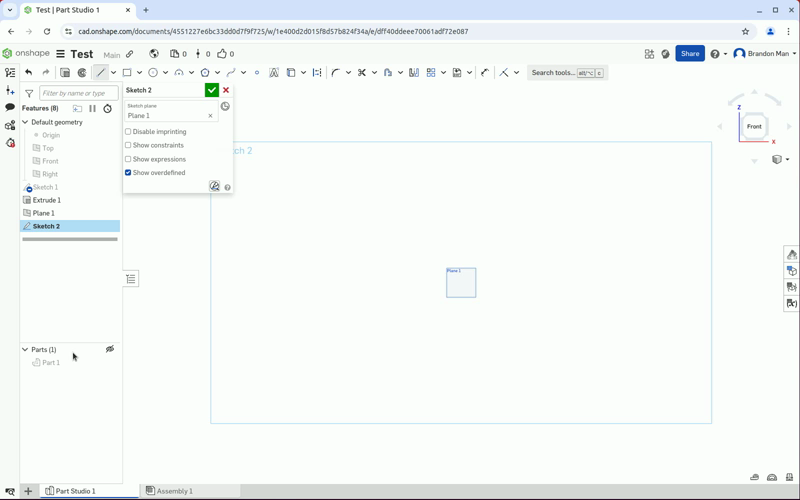
key_down(shift)
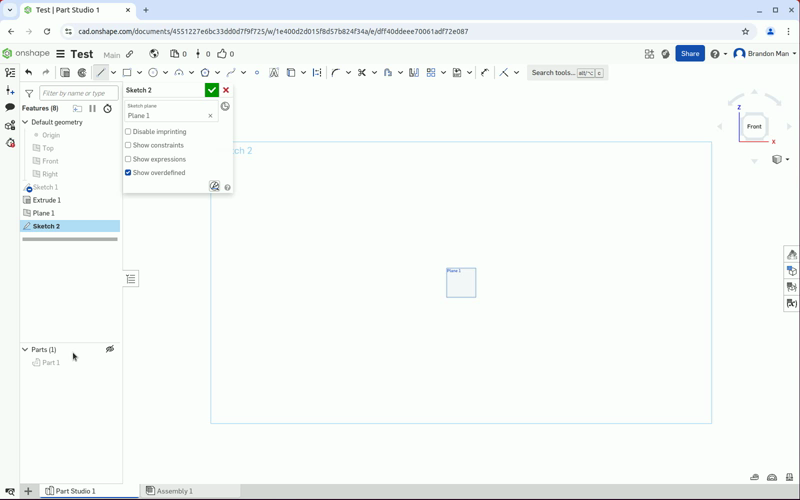
mouse_move(447, 266)
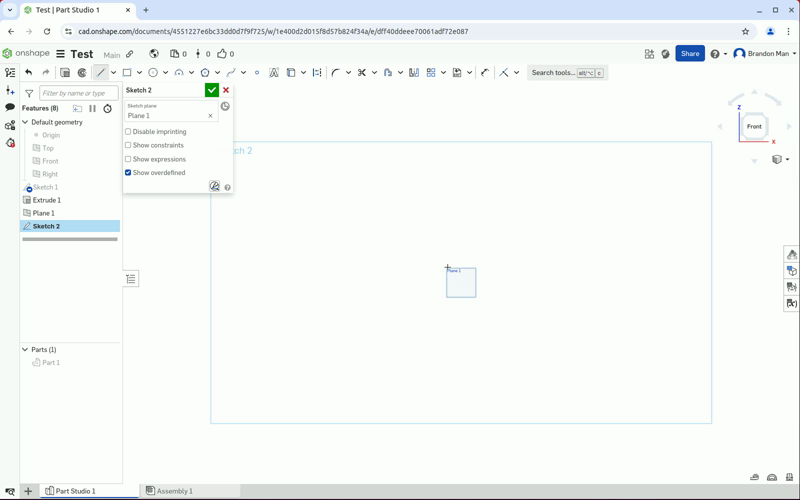
click(447, 266)
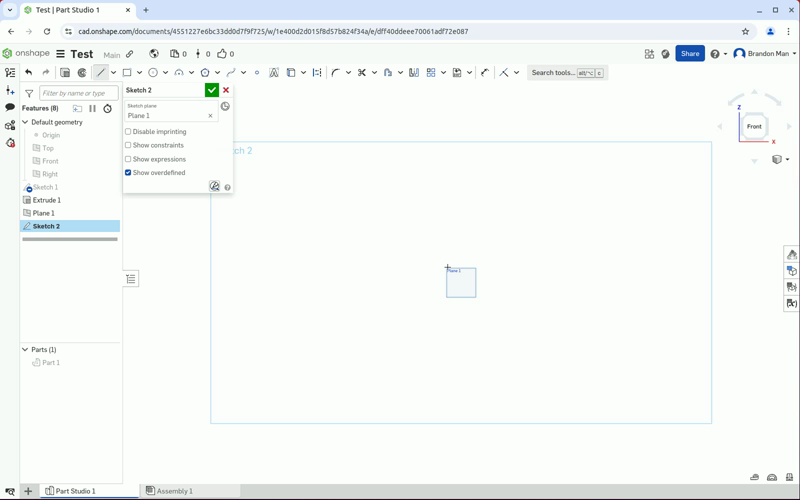
key_up(shift)
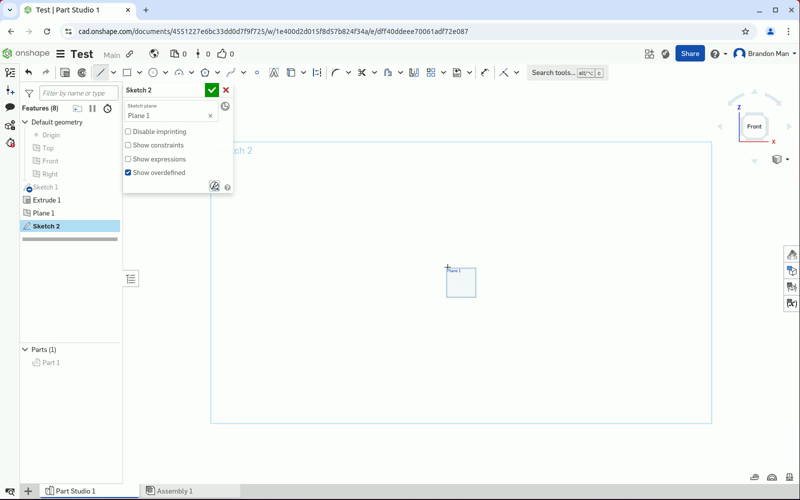
key_down(shift)
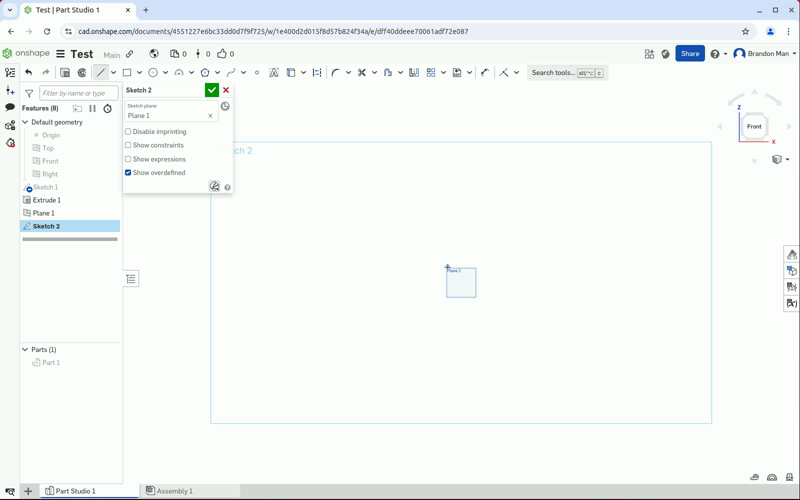
mouse_move(477, 266)
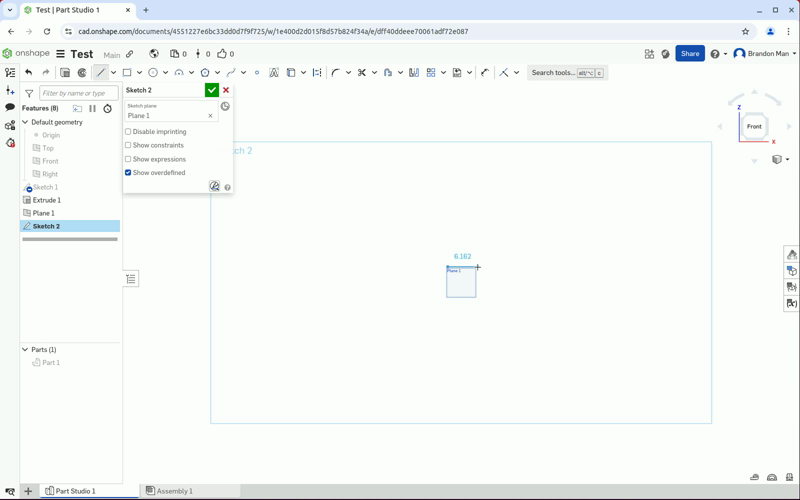
mouse_move(494, 266)
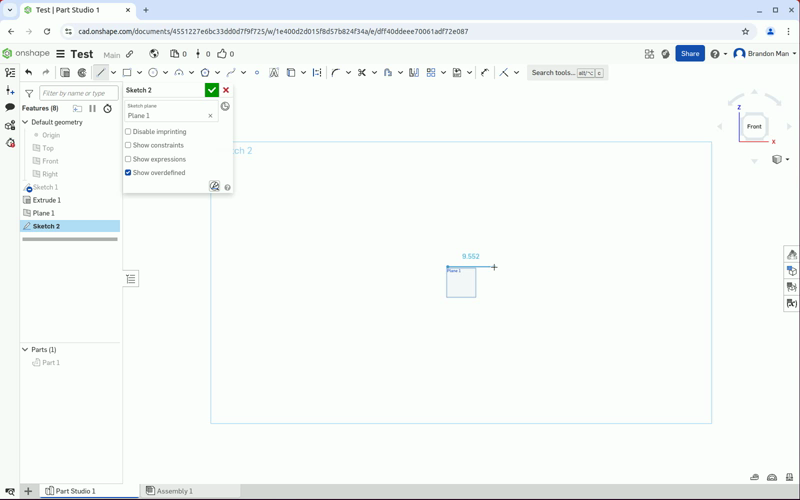
click(494, 266)
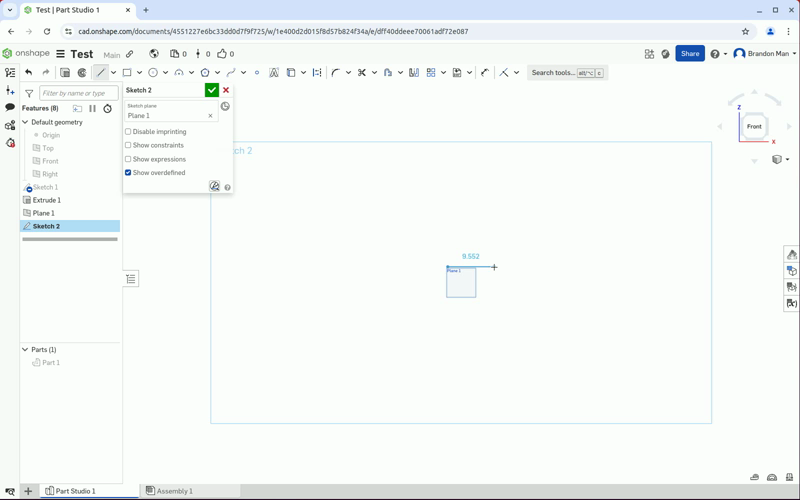
key_up(shift)
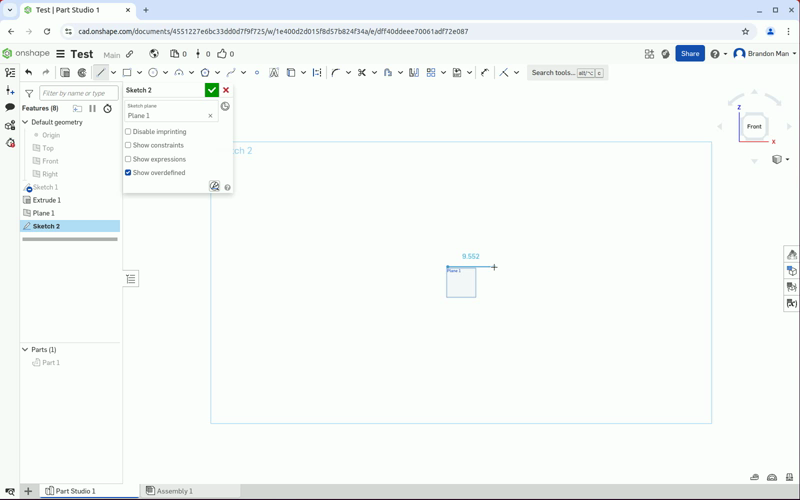
key_down(shift)
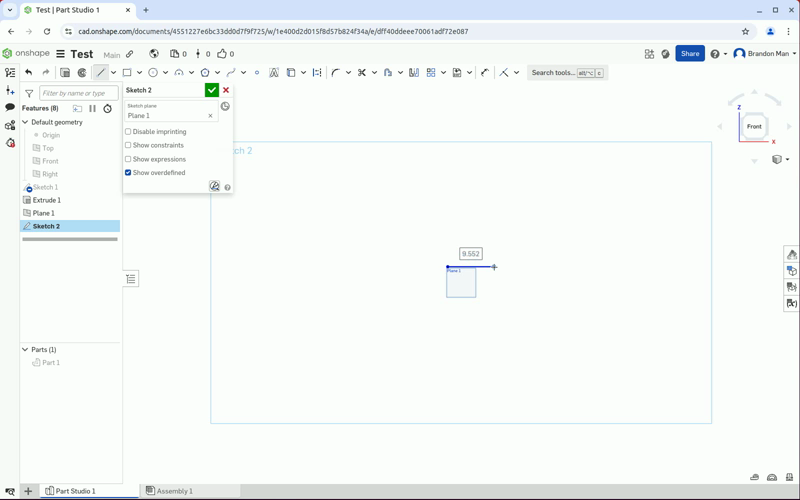
mouse_move(524, 266)
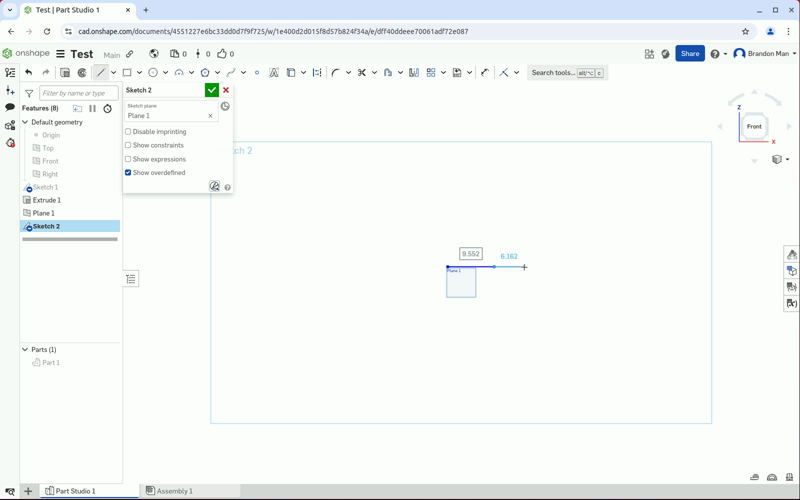
mouse_move(494, 252)
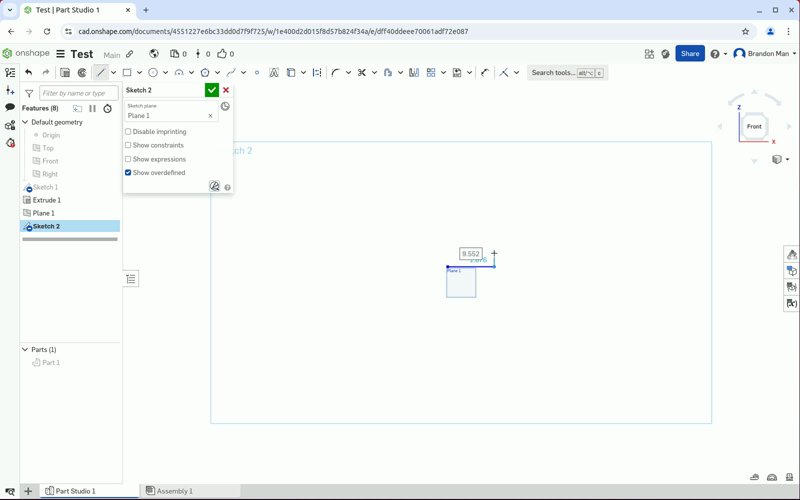
click(494, 252)
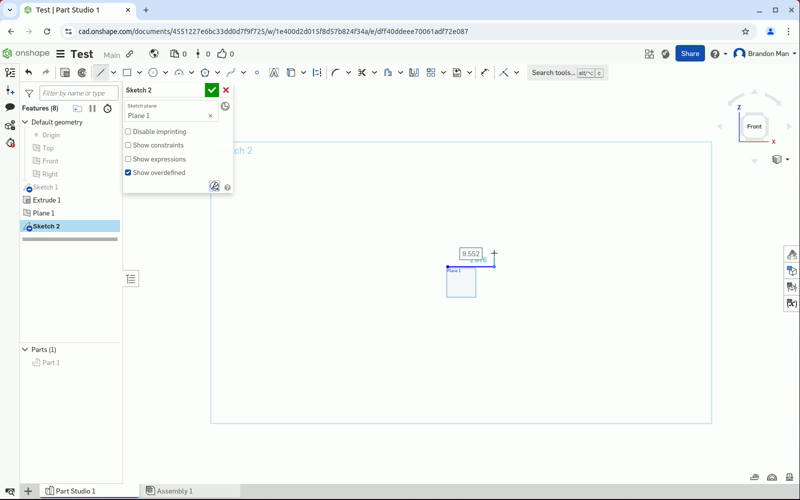
key_up(shift)
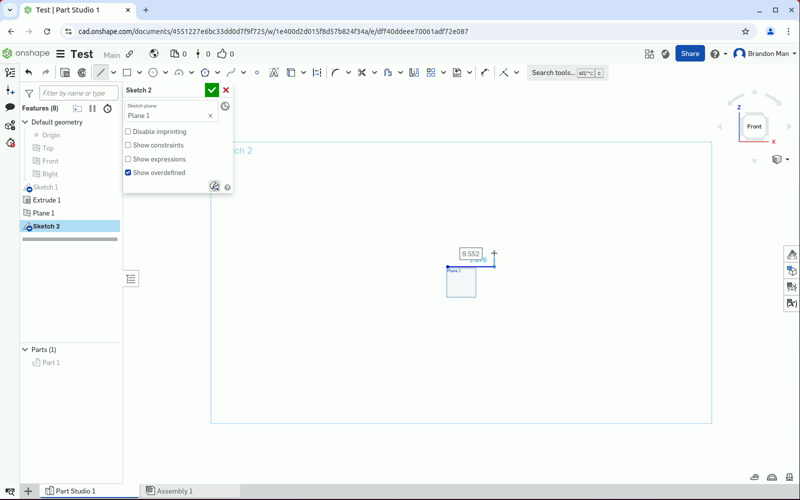
key_down(shift)
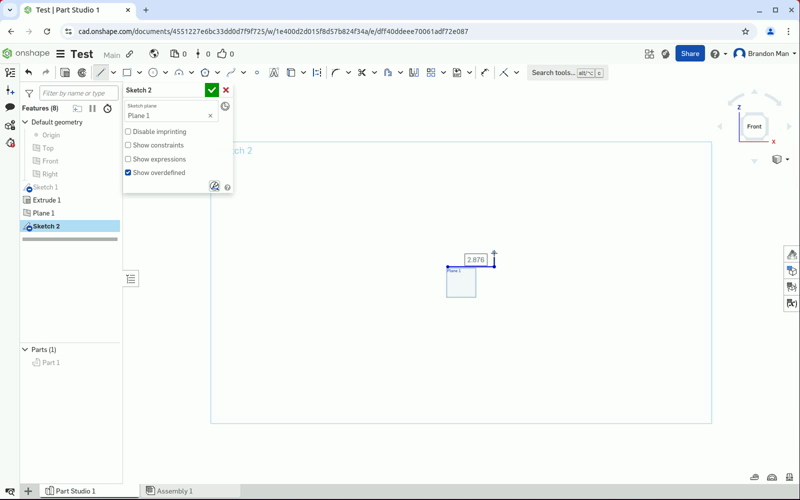
mouse_move(524, 252)
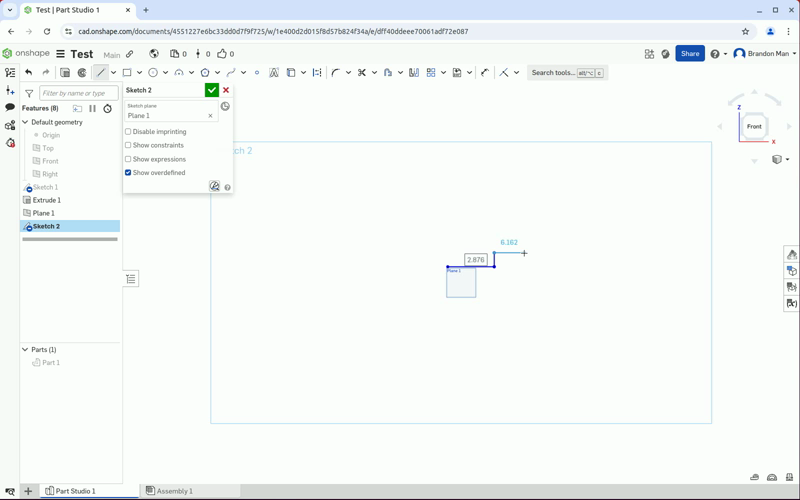
mouse_move(447, 252)
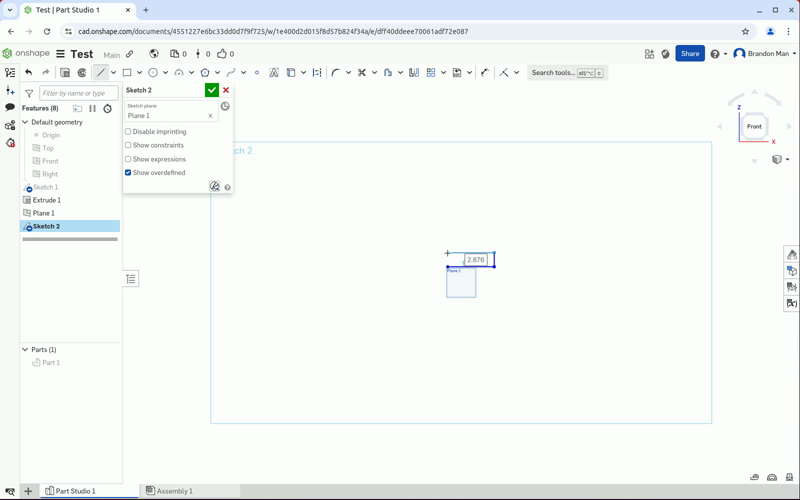
click(447, 252)
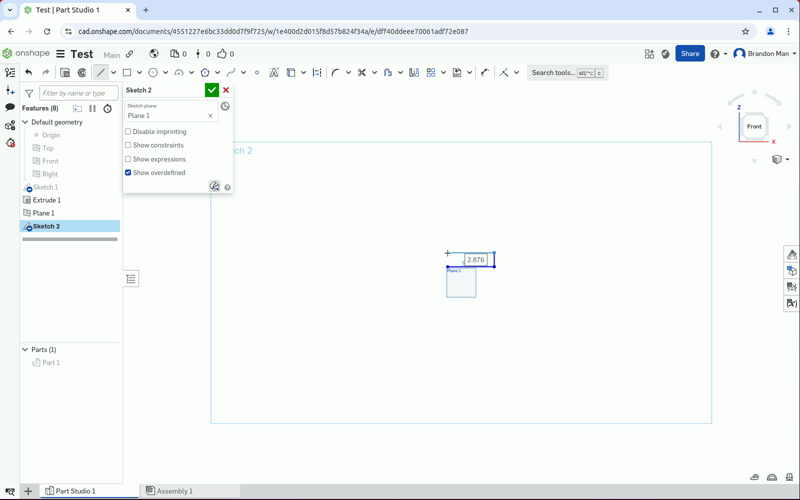
key_up(shift)
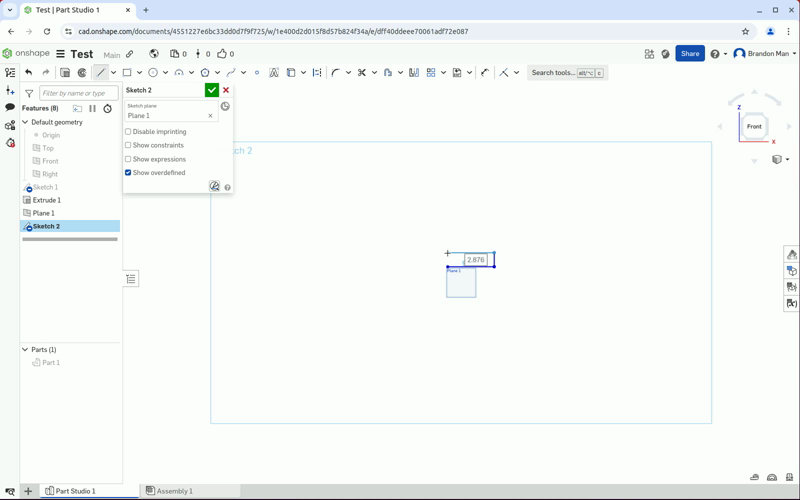
mouse_move(477, 252)
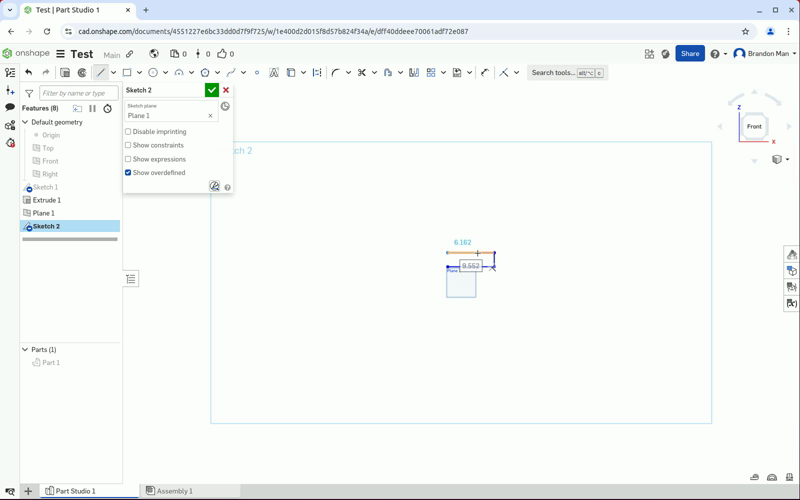
key_down(shift)
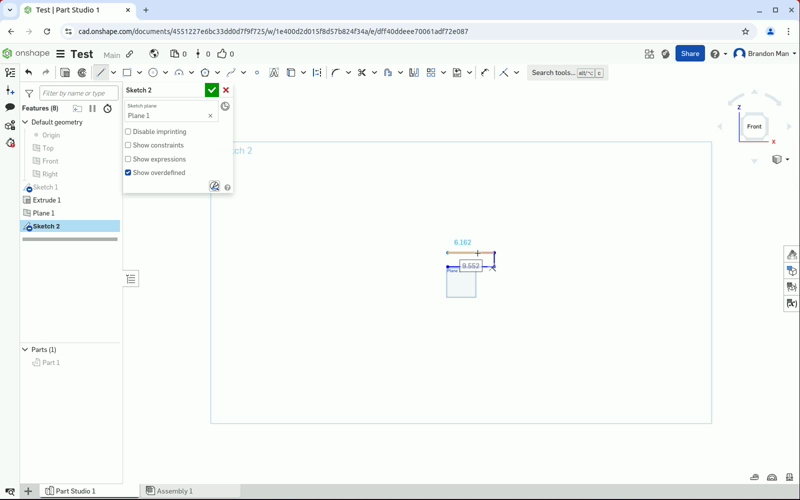
mouse_move(447, 266)
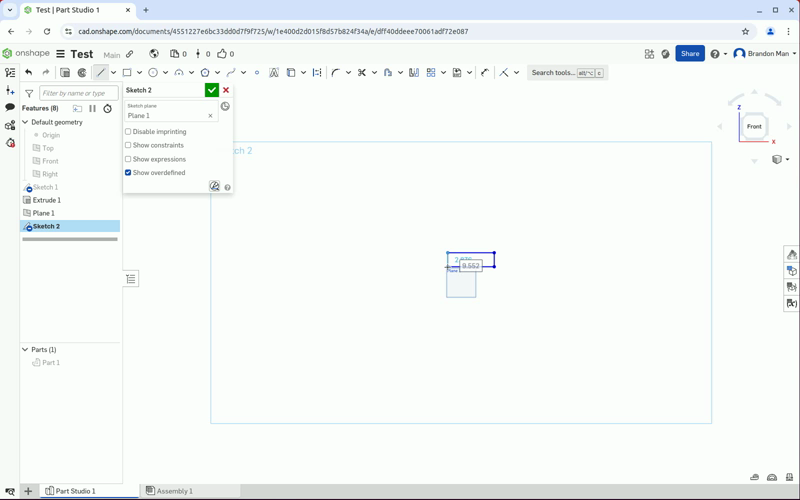
key_up(shift)
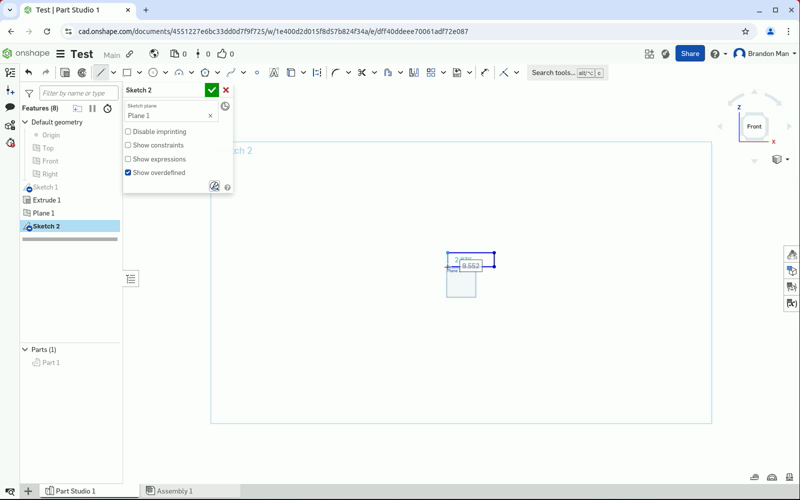
click(447, 266)
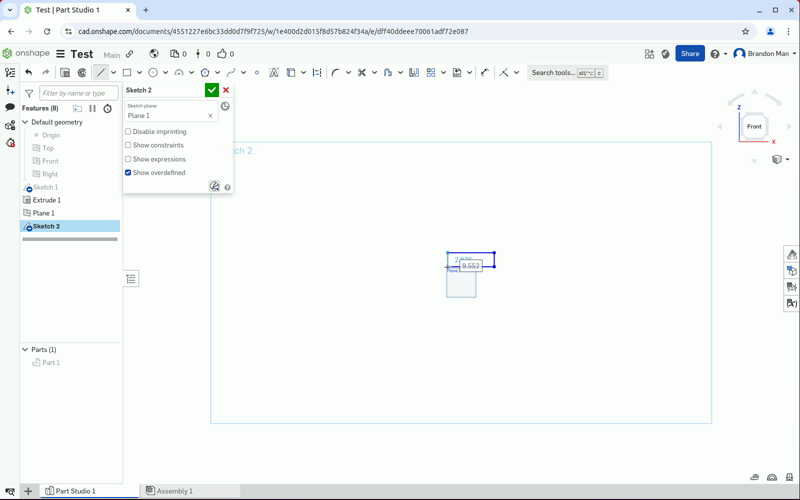
key(esc)
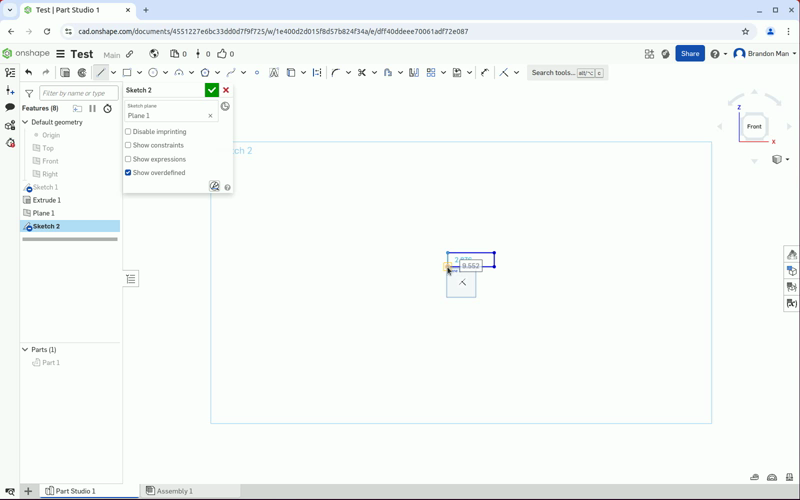
mouse_move(490, 264)
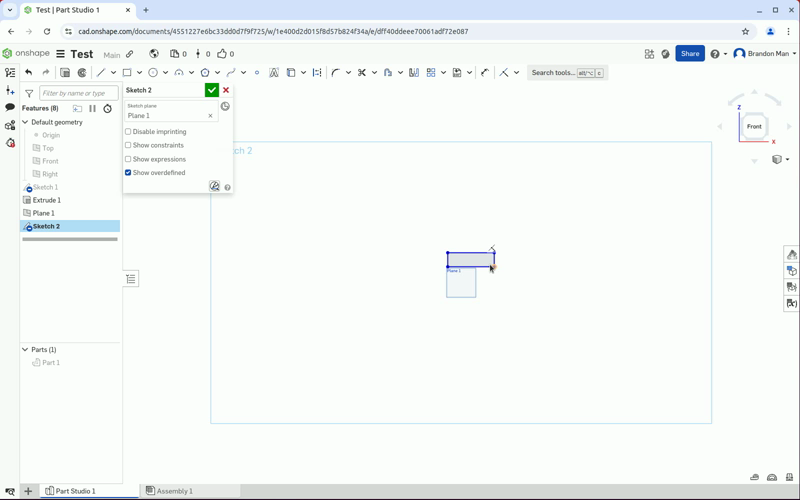
scroll(6)
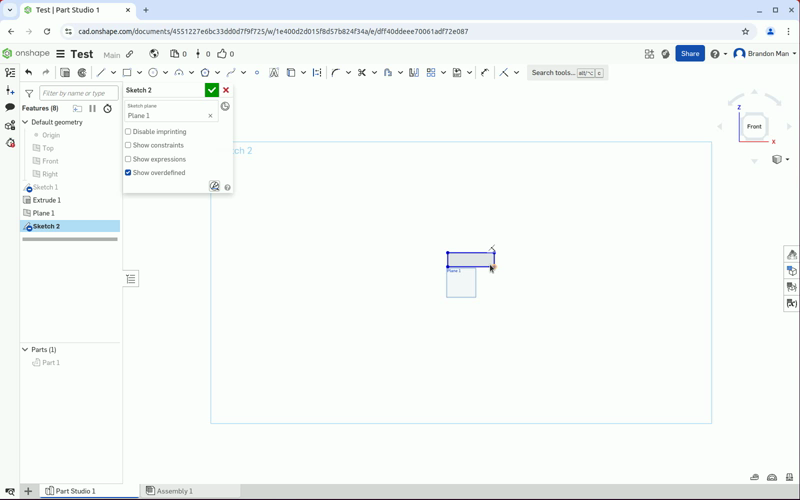
scroll(6)
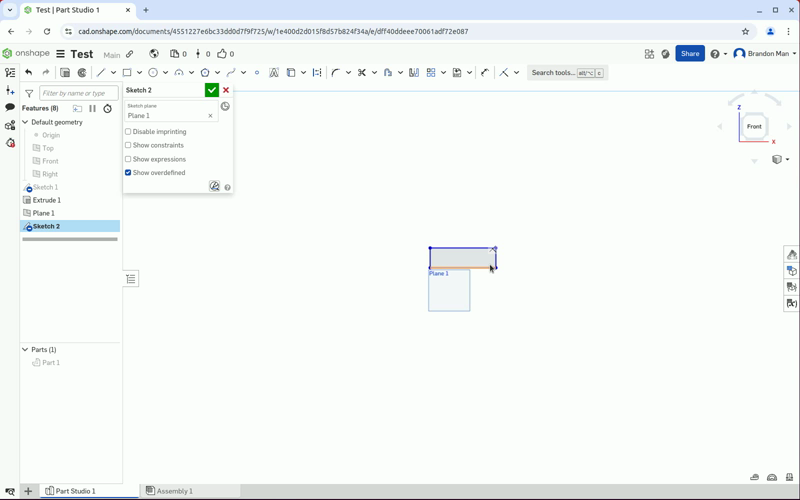
scroll(6)
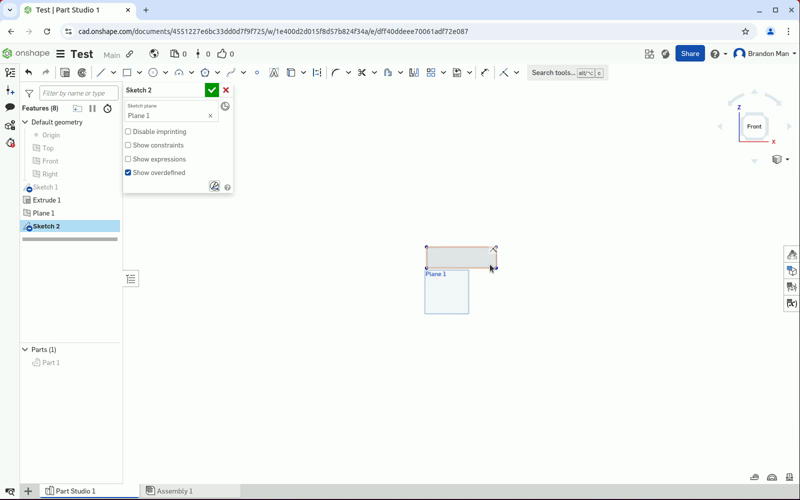
scroll(6)
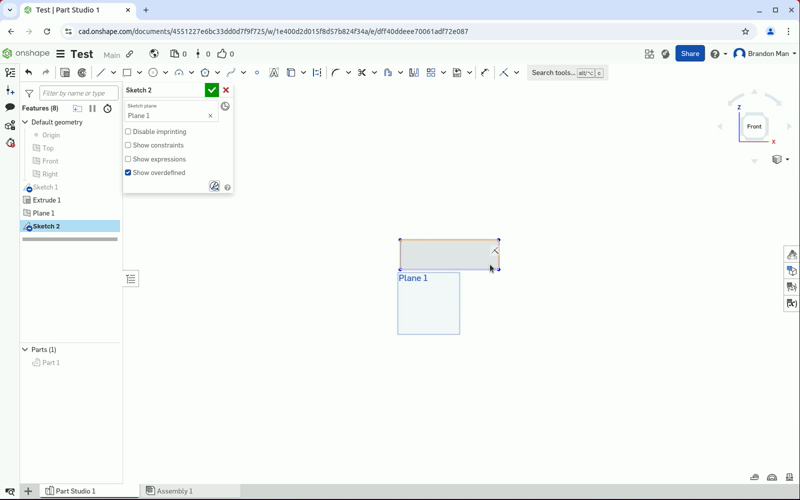
scroll(6)
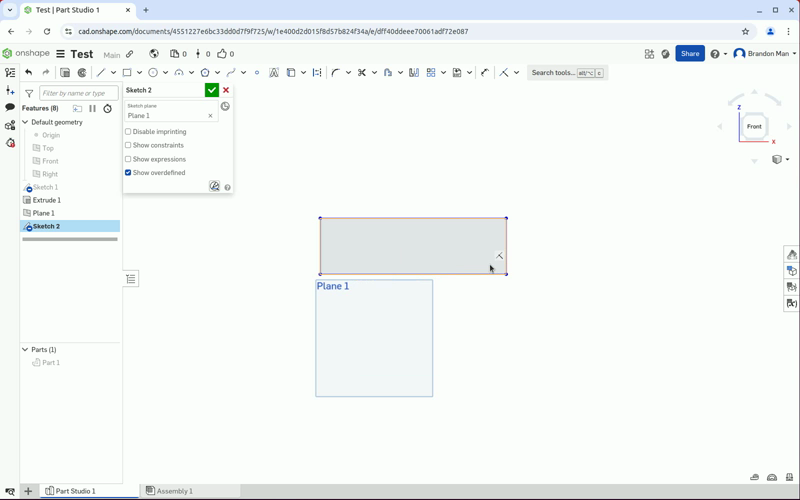
scroll(6)
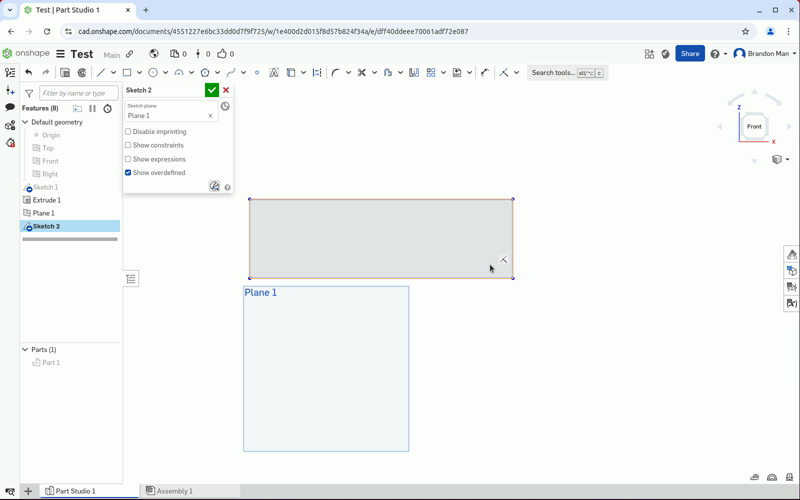
scroll(6)
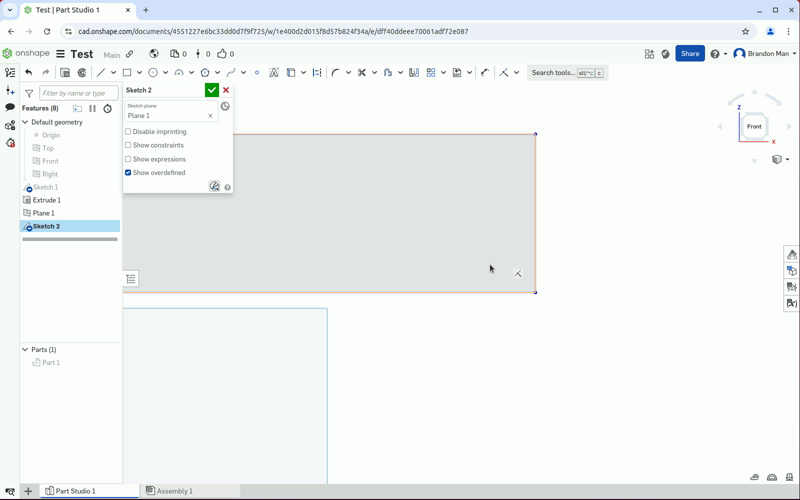
click(490, 264)
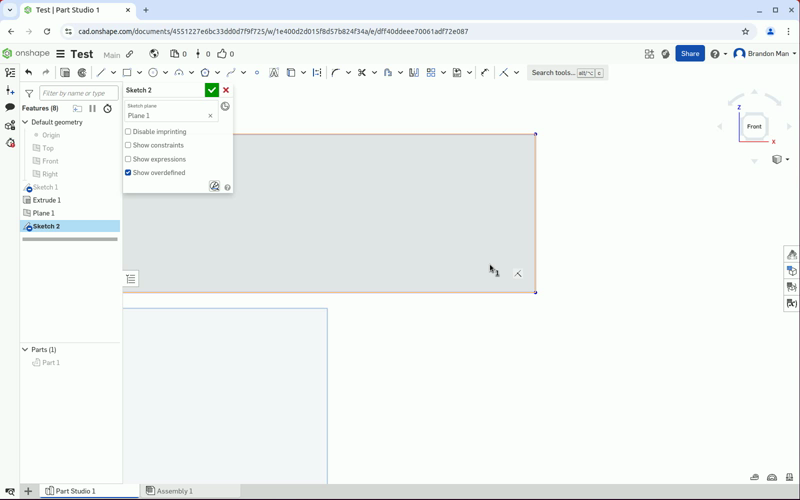
scroll(-6)
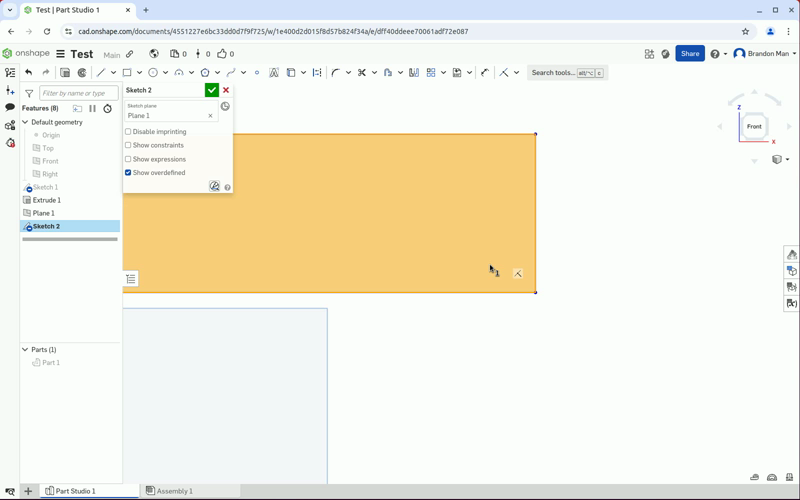
scroll(-6)
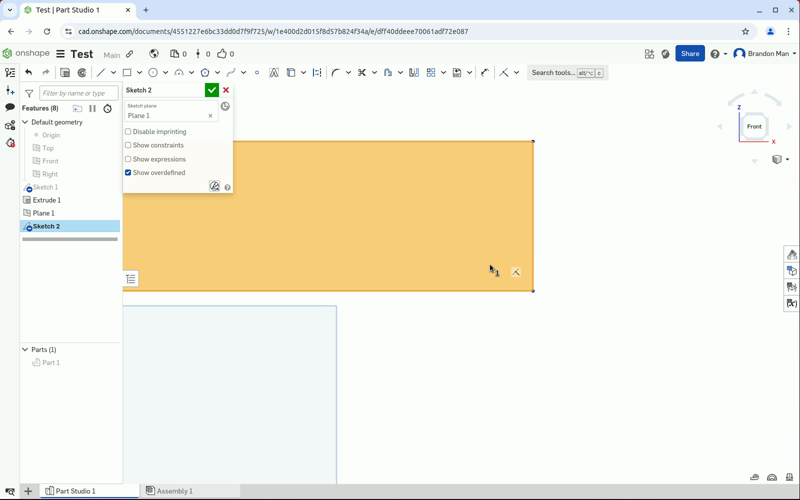
scroll(-6)
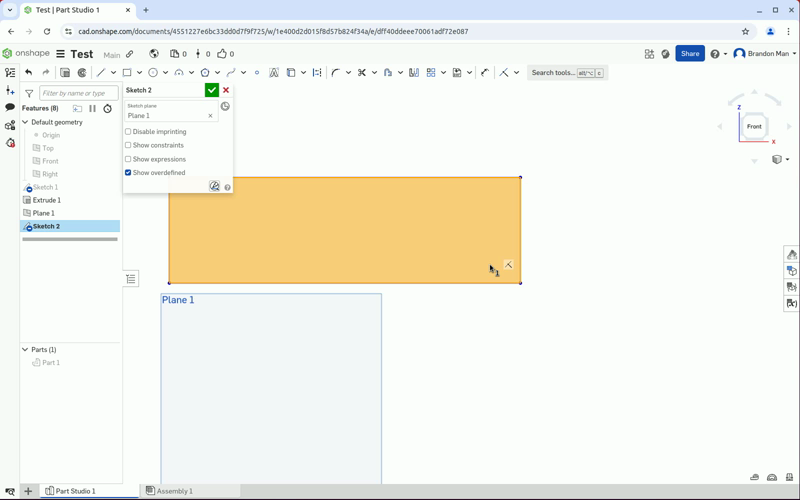
scroll(-6)
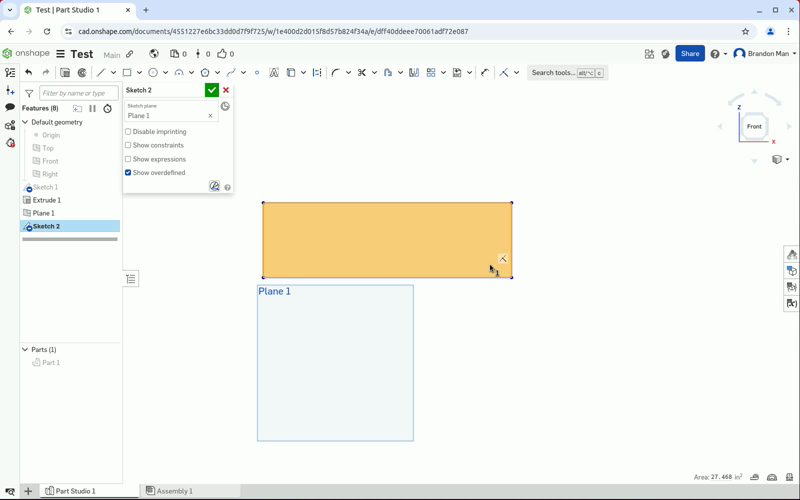
scroll(-6)
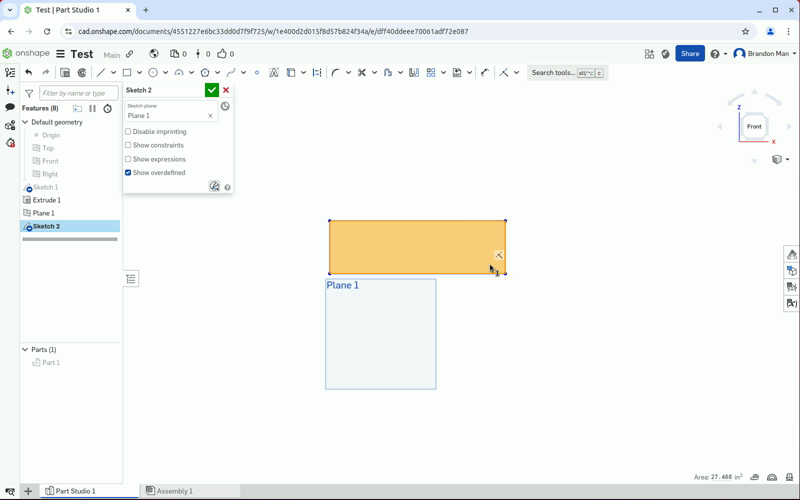
scroll(-6)
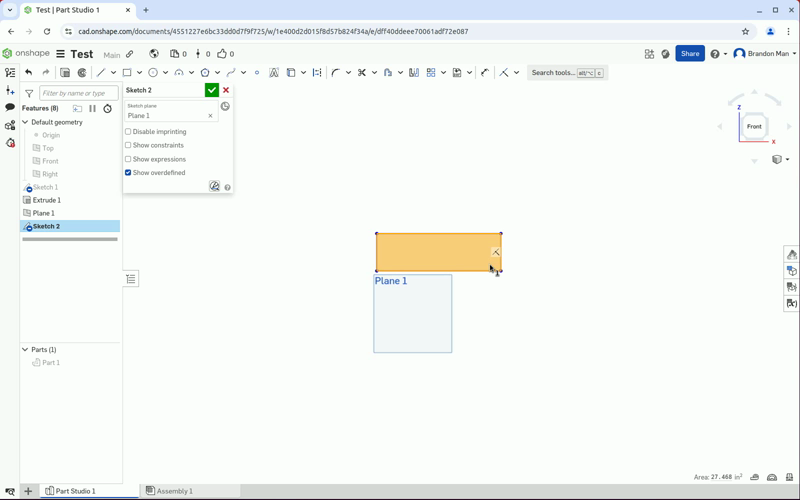
scroll(-6)
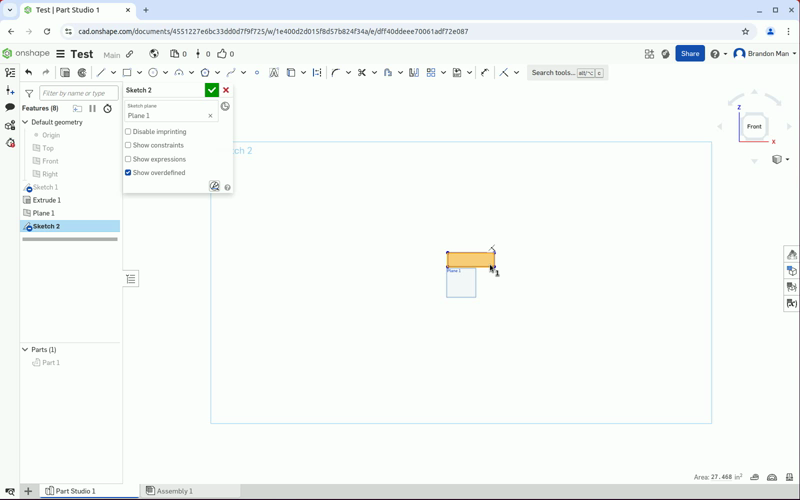
mouse_move(73, 352)
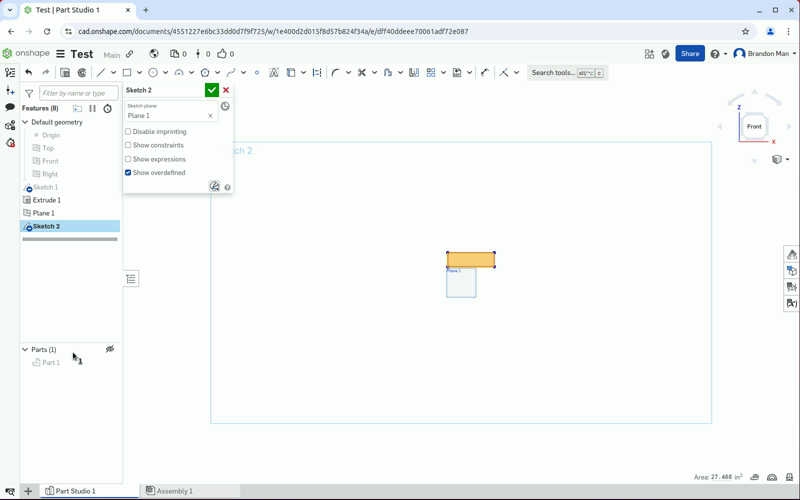
key(shift+y)
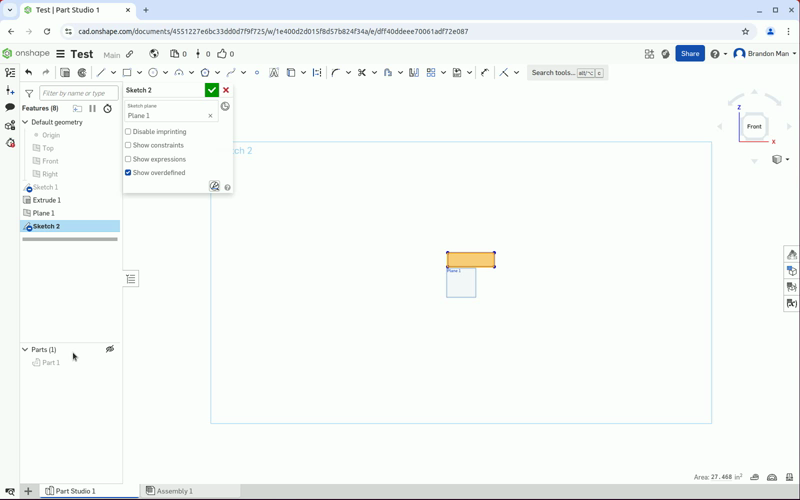
key(shift+e)
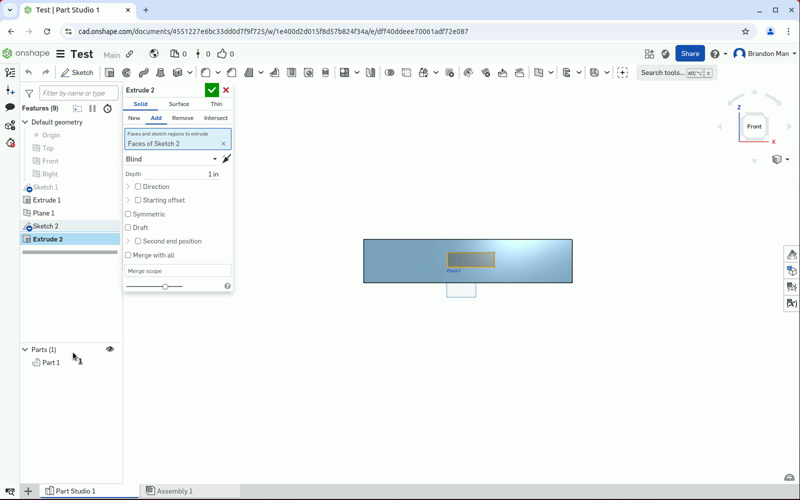
mouse_move(143, 106)
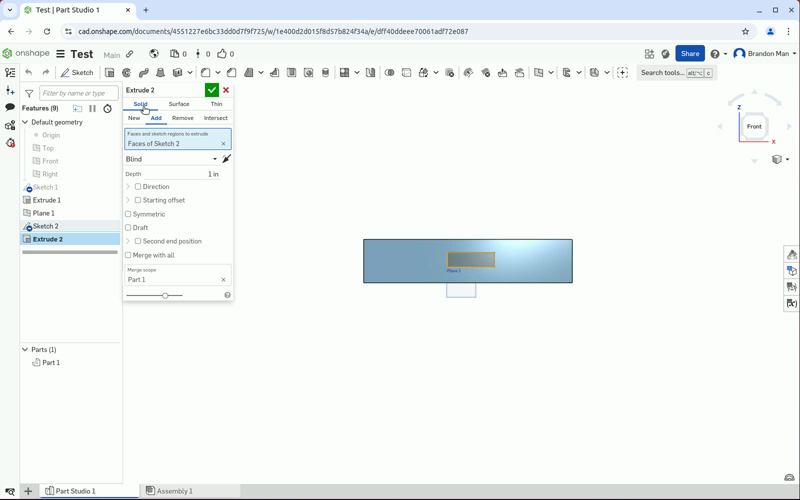
click(143, 106)
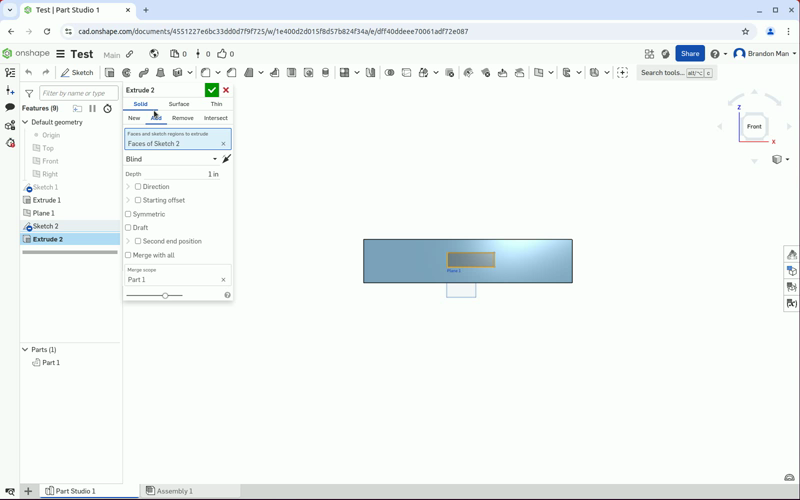
mouse_move(186, 120)
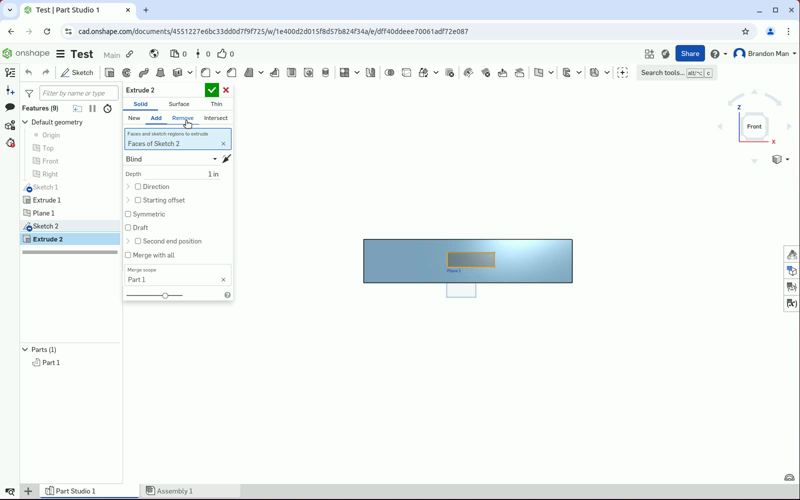
click(186, 120)
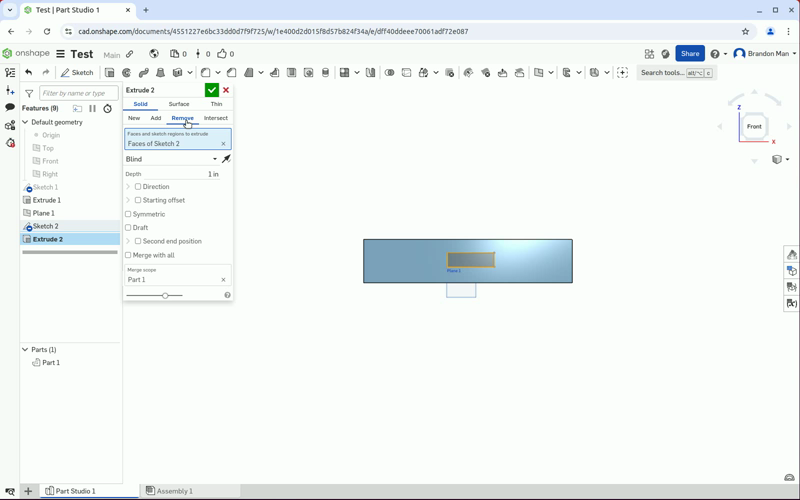
key(tab, 4)
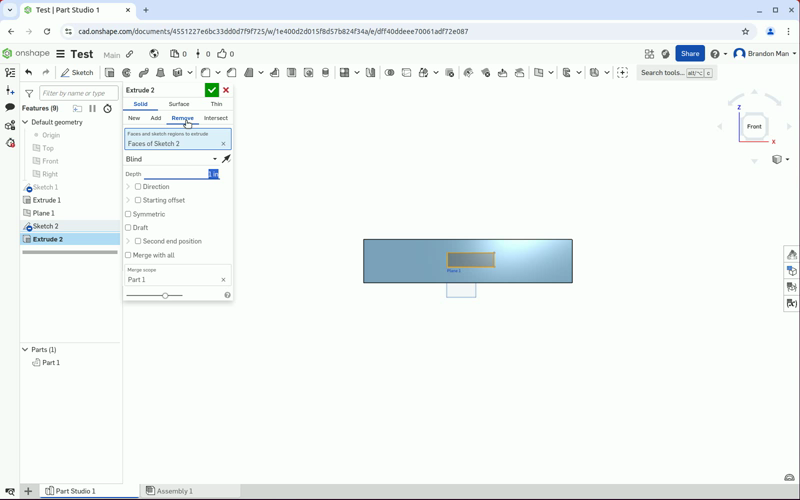
text(30.811)
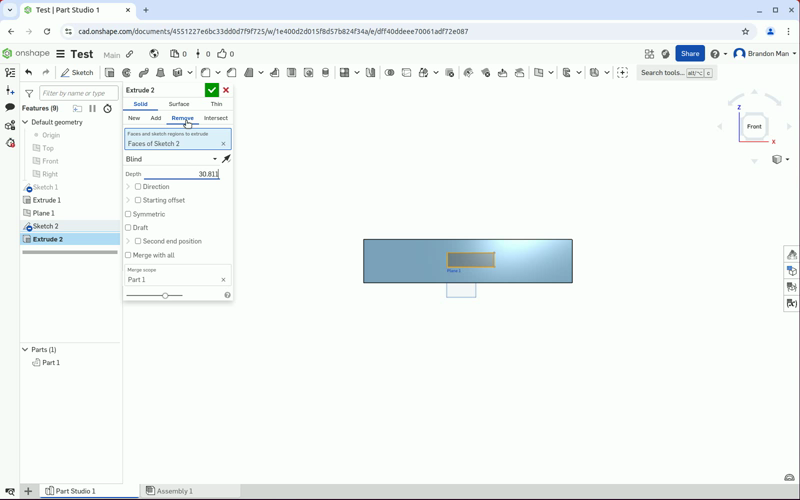
key(tab, 6)
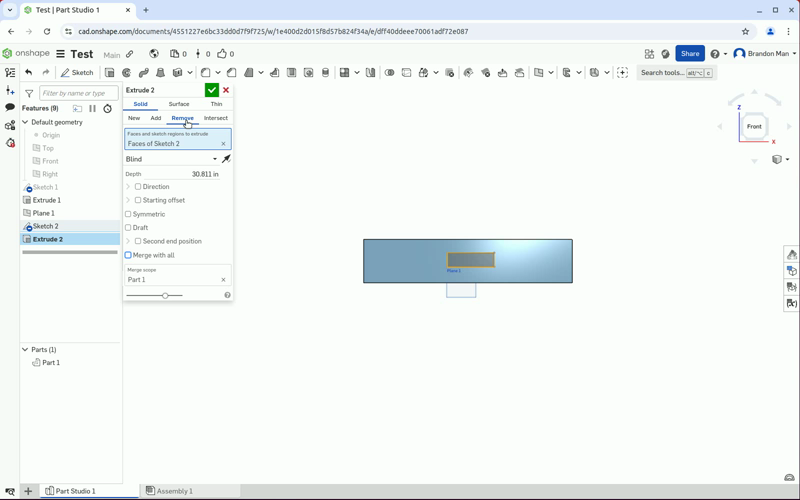
key(space)
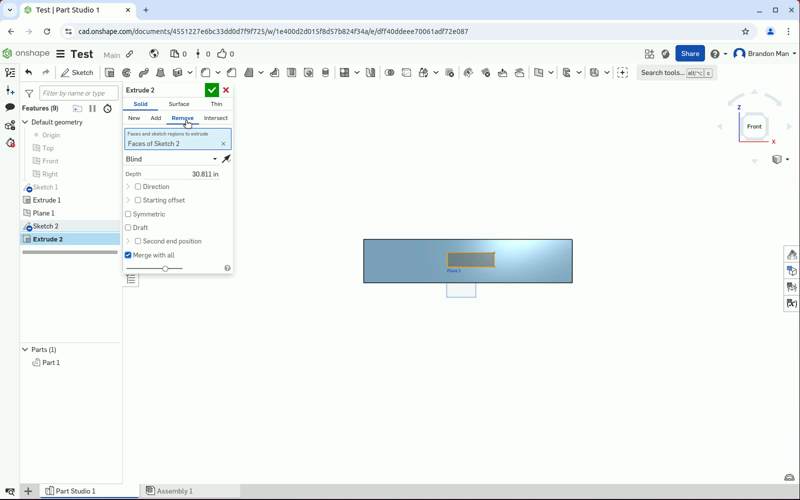
key(enter)
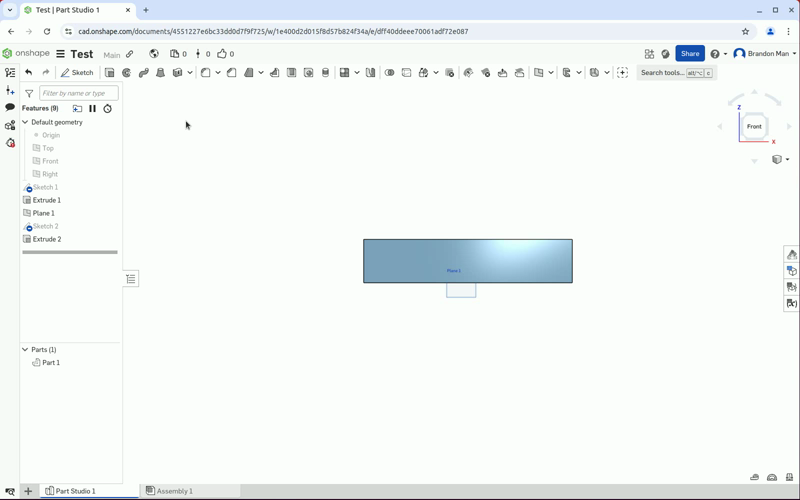
key(shift+h)
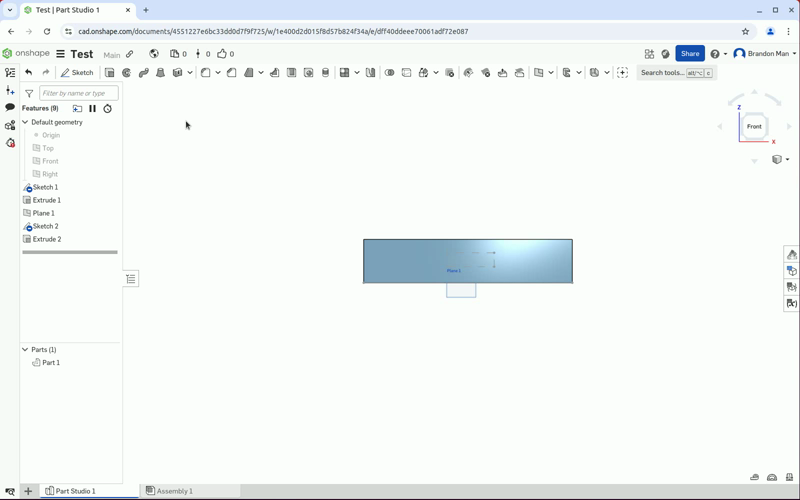
key(shift+h)
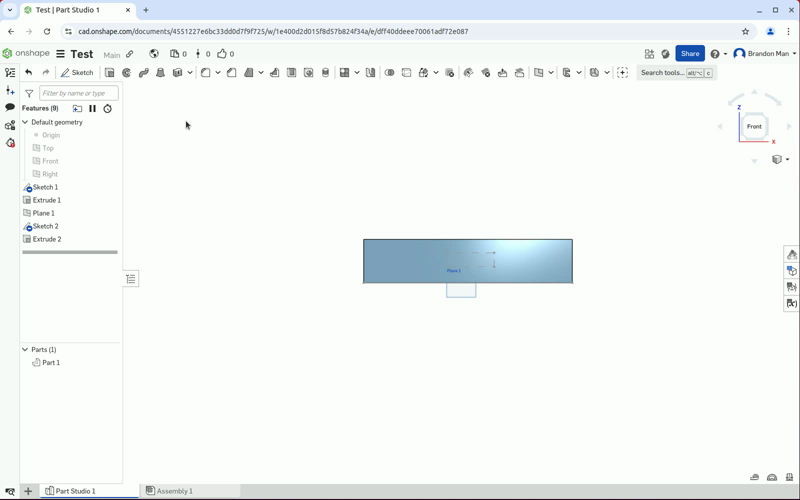
key(shift+7)
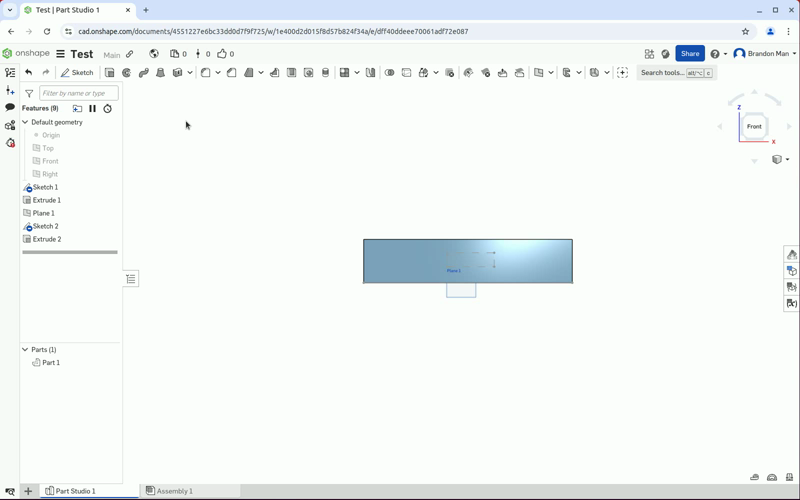
key(left, 2)
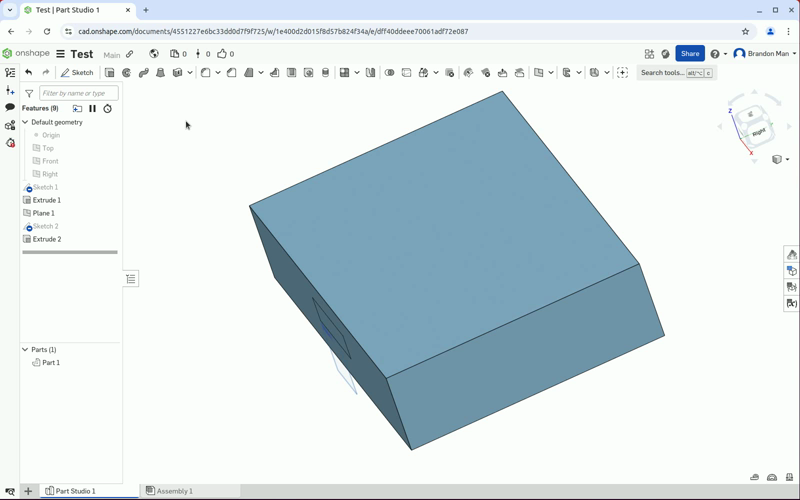
key(down, 2)
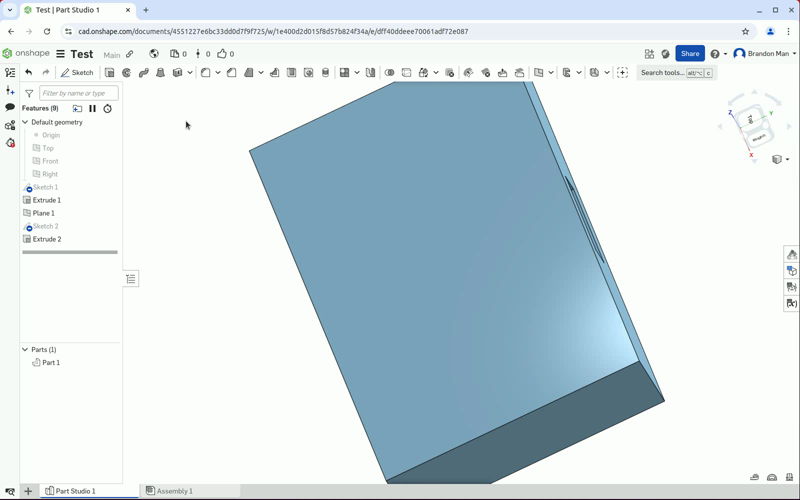
key(up, 2)
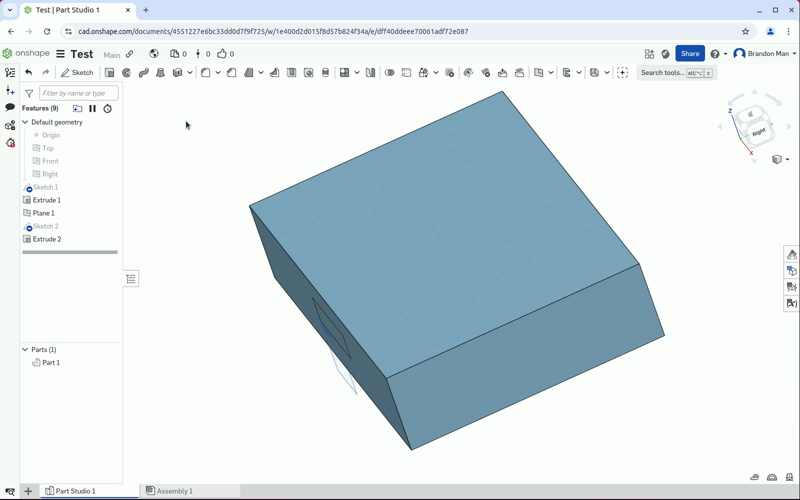
key(right, 2)
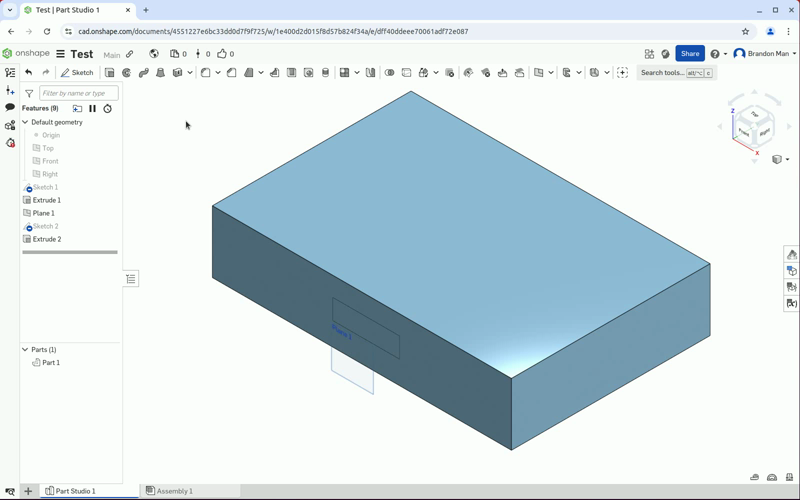
mouse_move(73, 189)
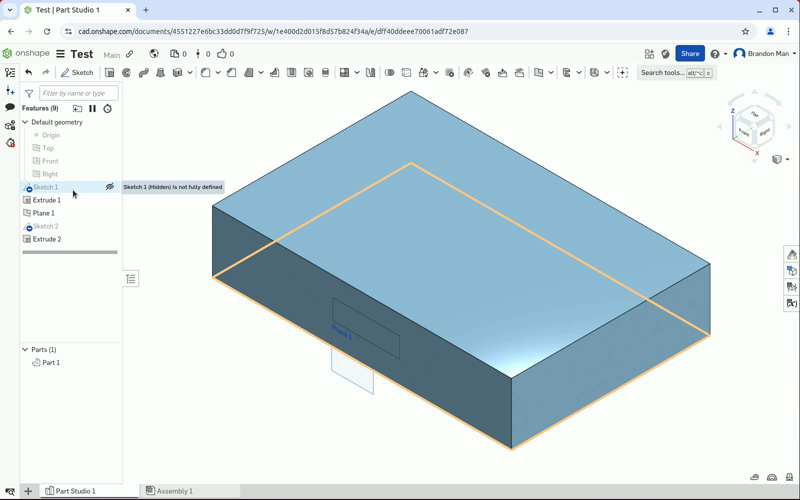
click(73, 189)